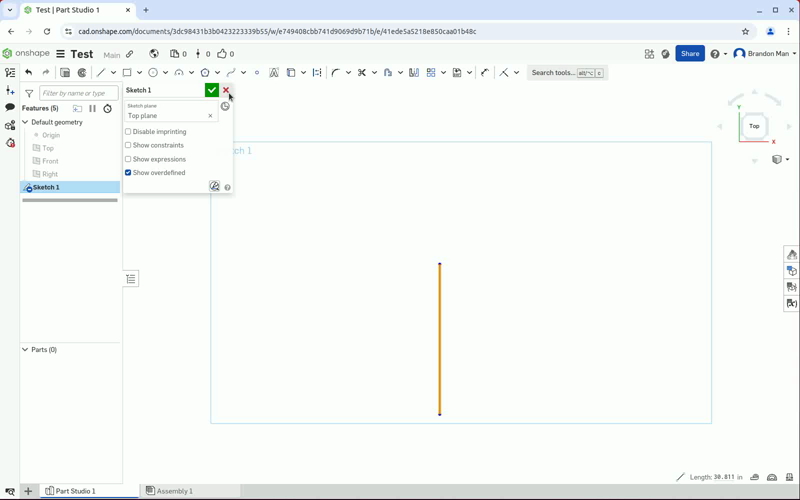
key(shift+h)
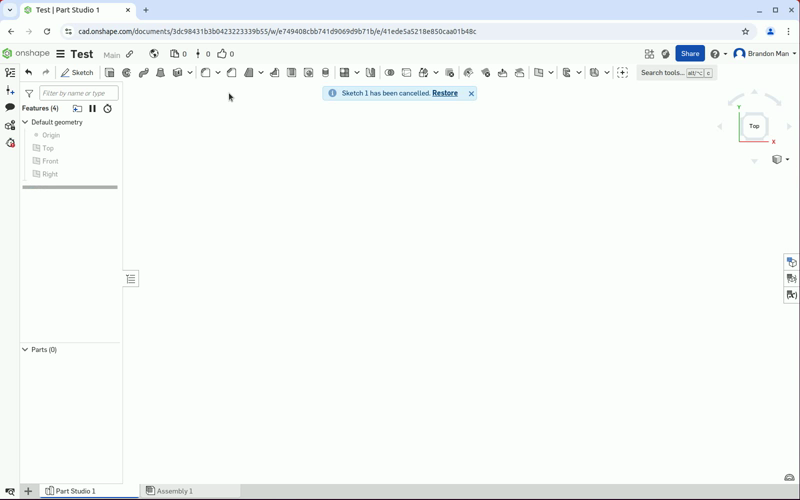
mouse_move(73, 352)
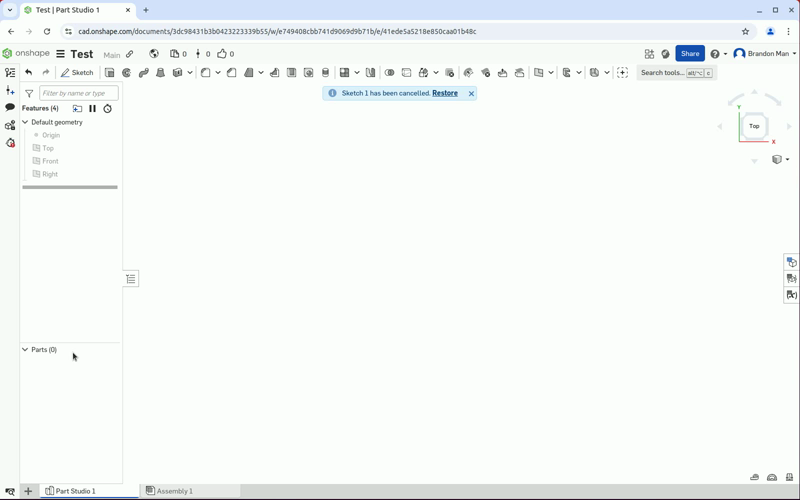
key(y)
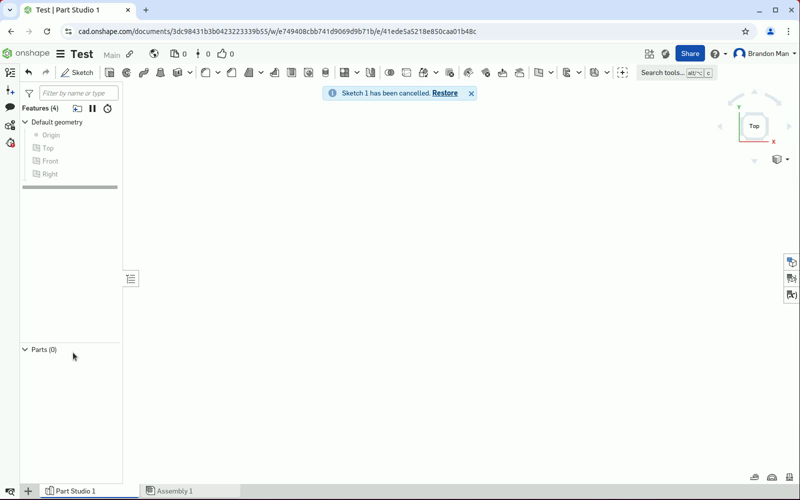
key(shift+p)
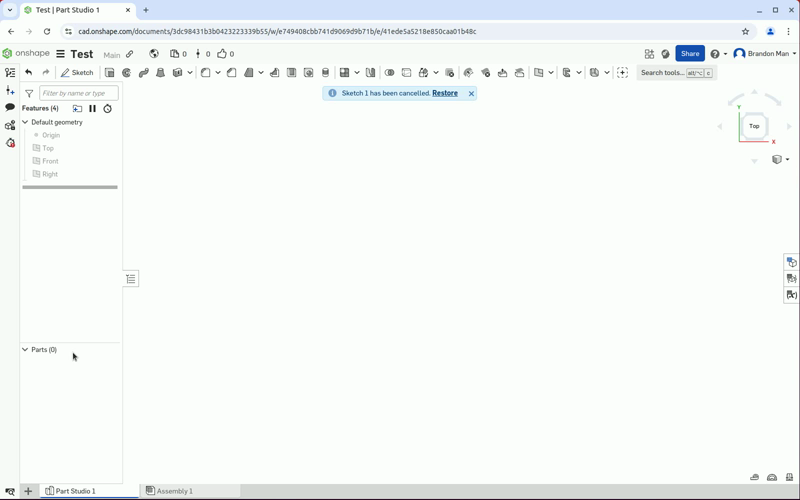
key(space)
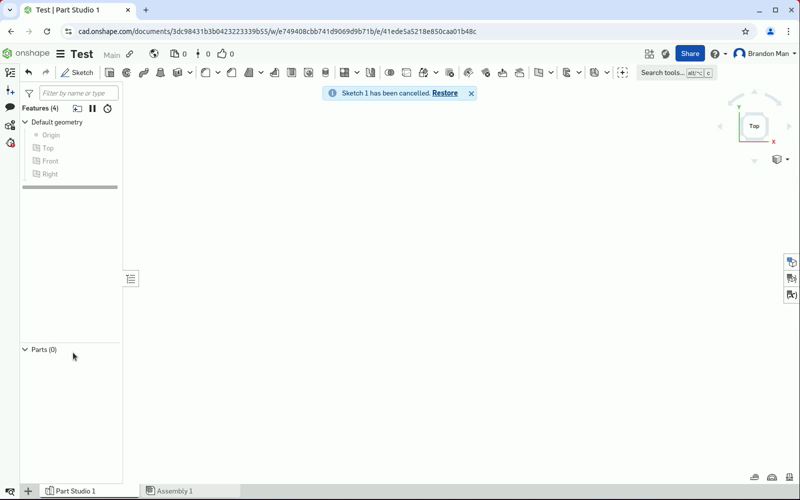
key_down(shift)
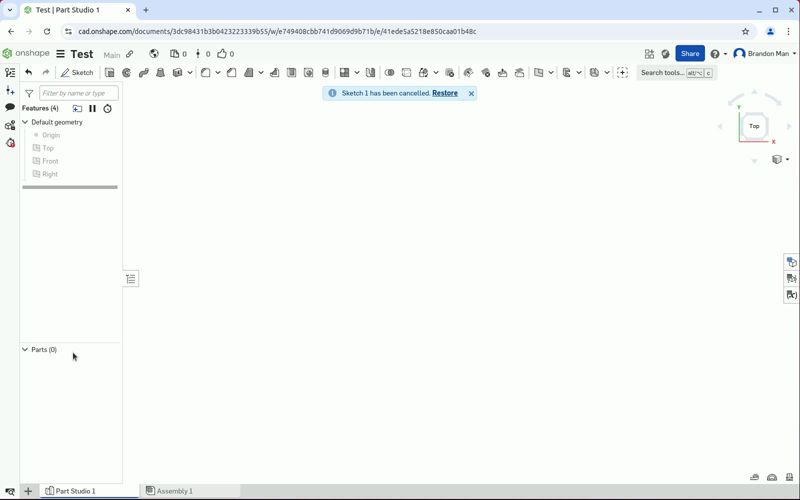
key(up)
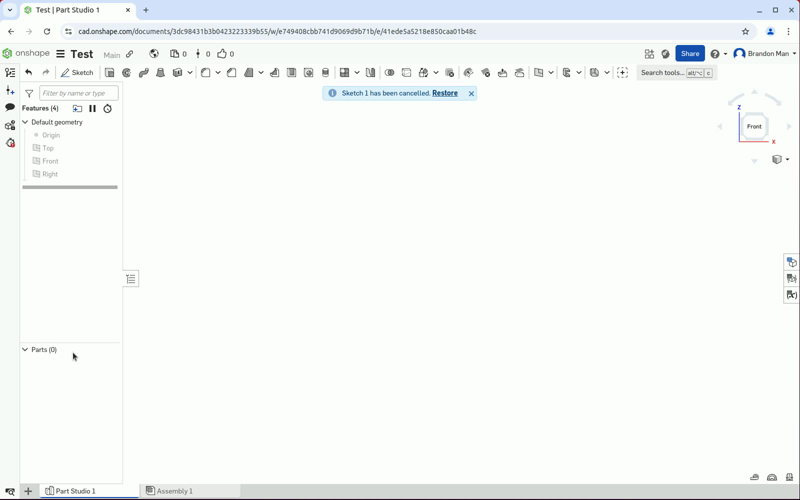
key_up(shift)
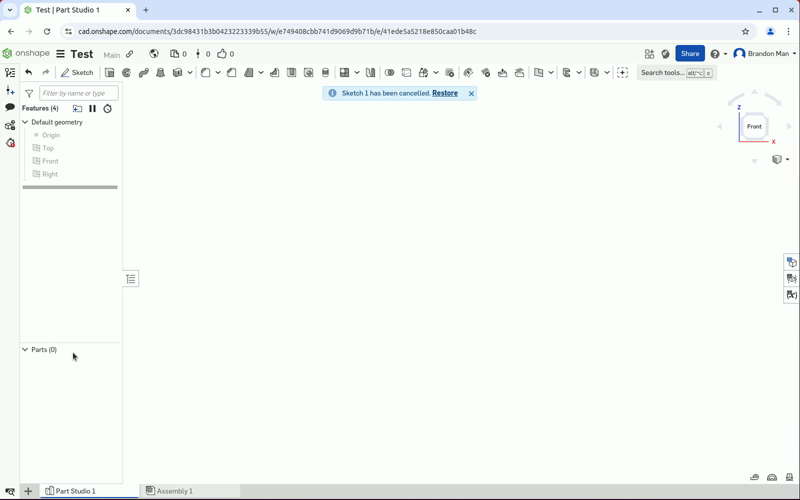
mouse_move(73, 352)
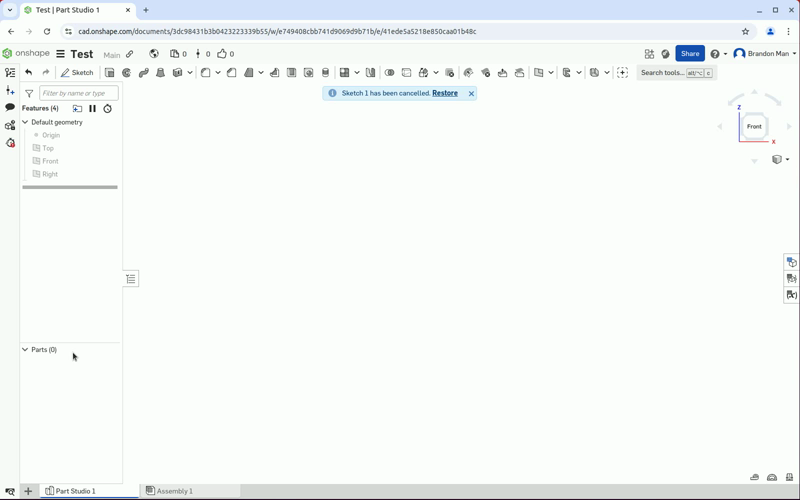
key(shift+y)
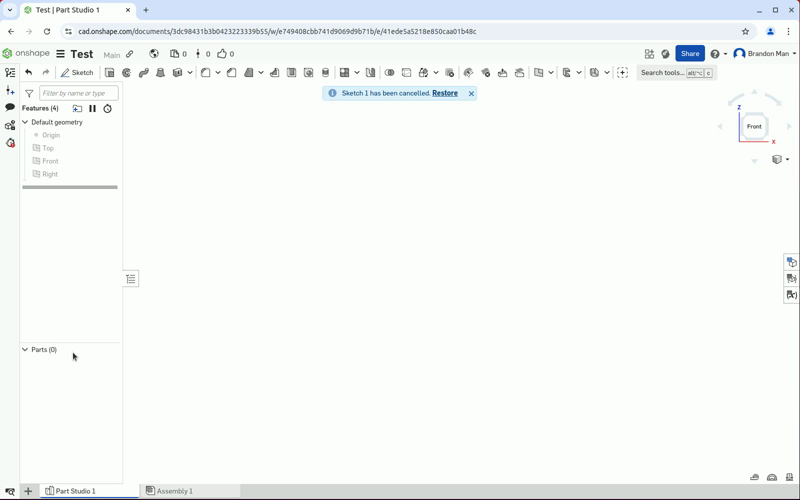
key(shift+s)
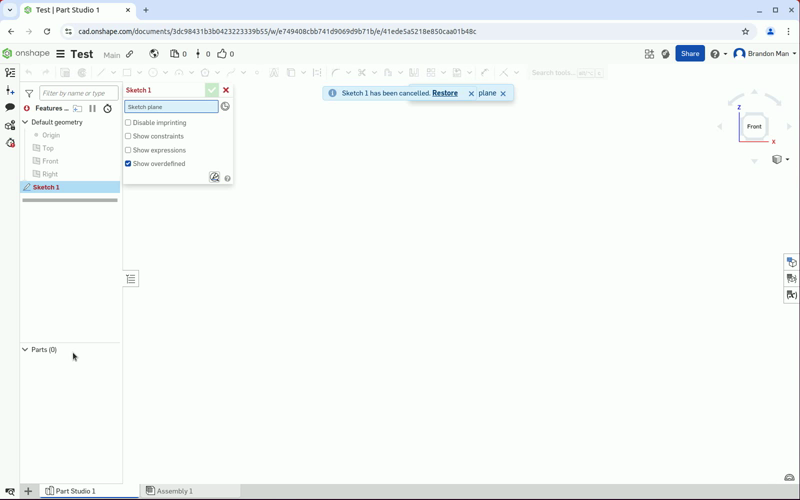
mouse_move(73, 163)
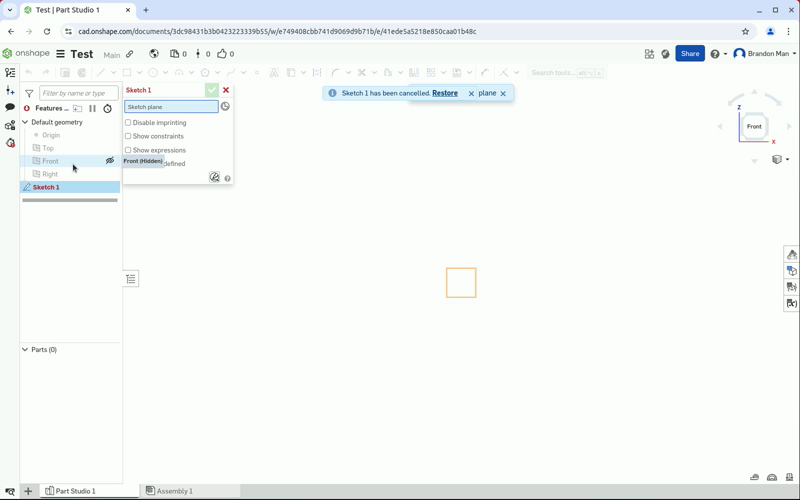
click(73, 163)
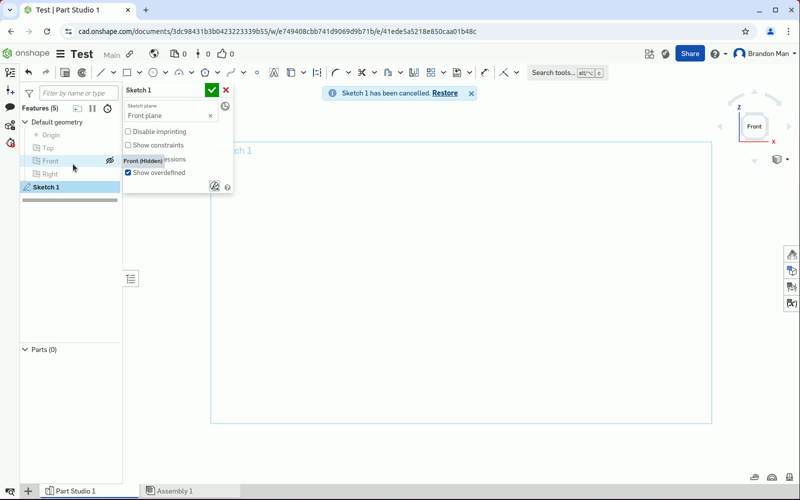
mouse_move(73, 352)
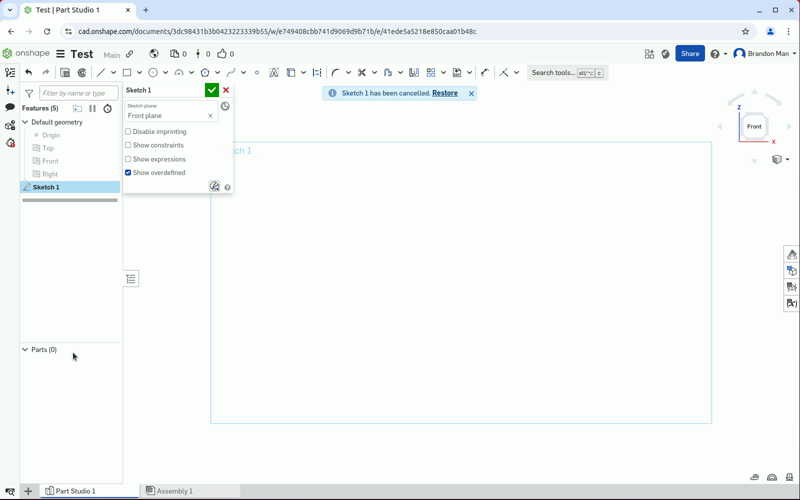
key(y)
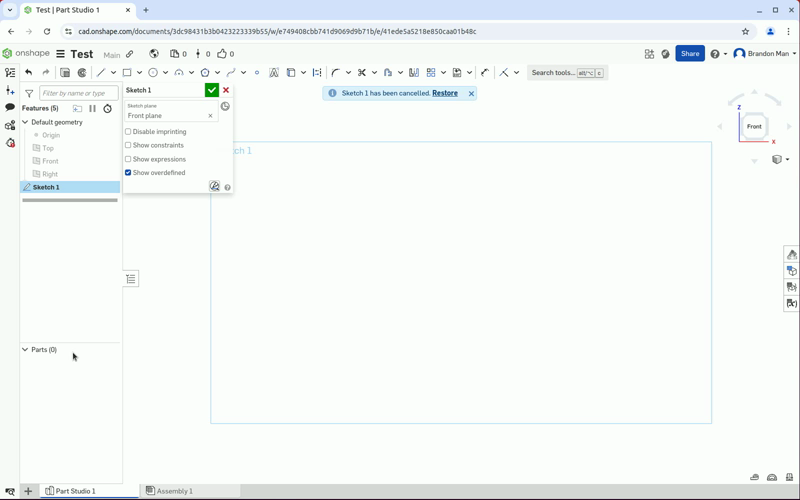
key(l)
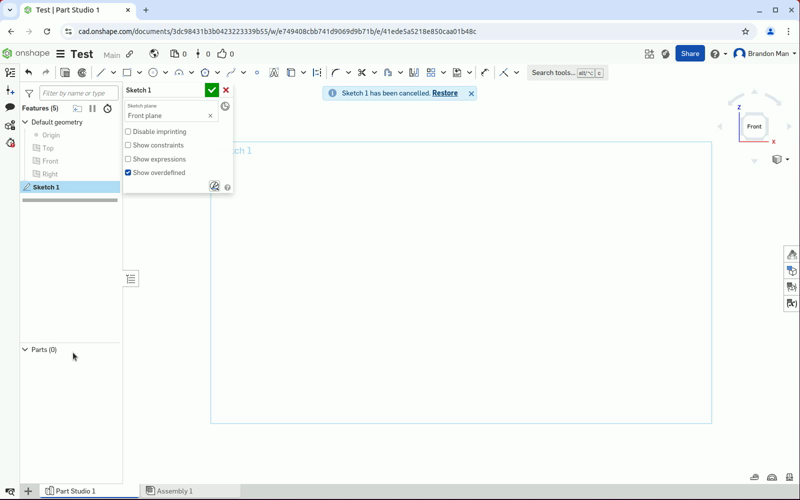
key_down(shift)
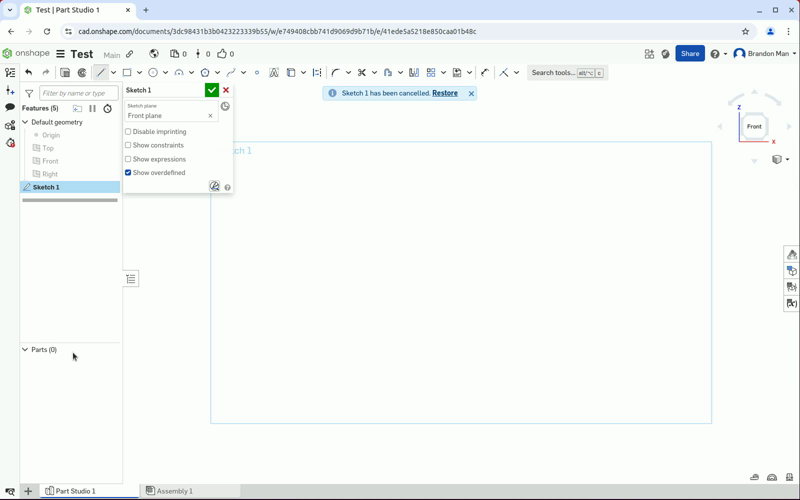
mouse_move(348, 299)
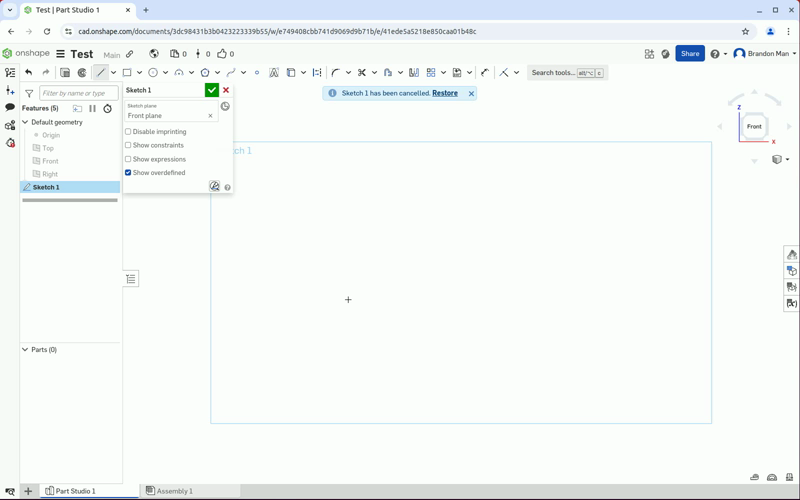
click(348, 299)
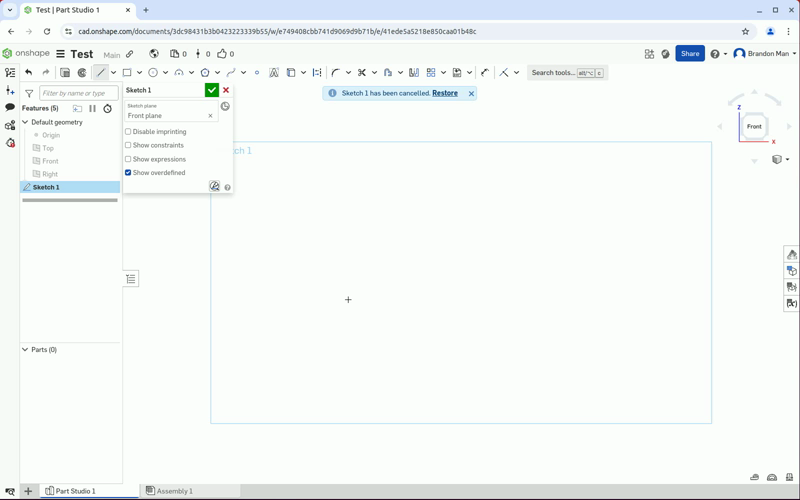
key_up(shift)
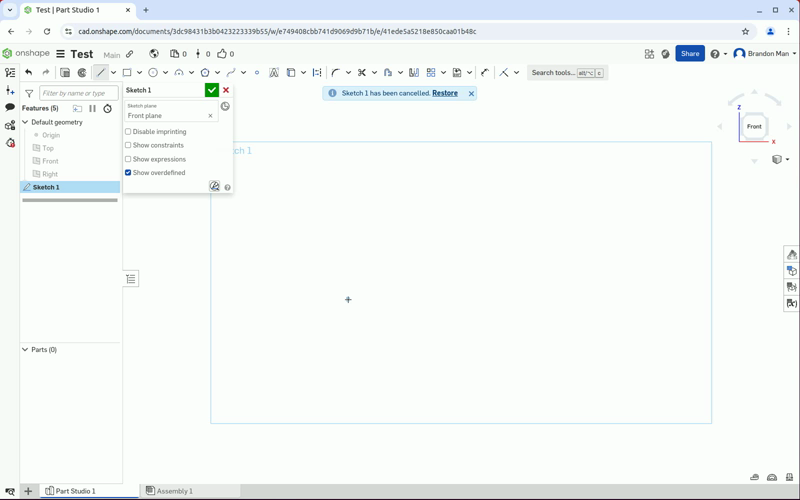
key_down(shift)
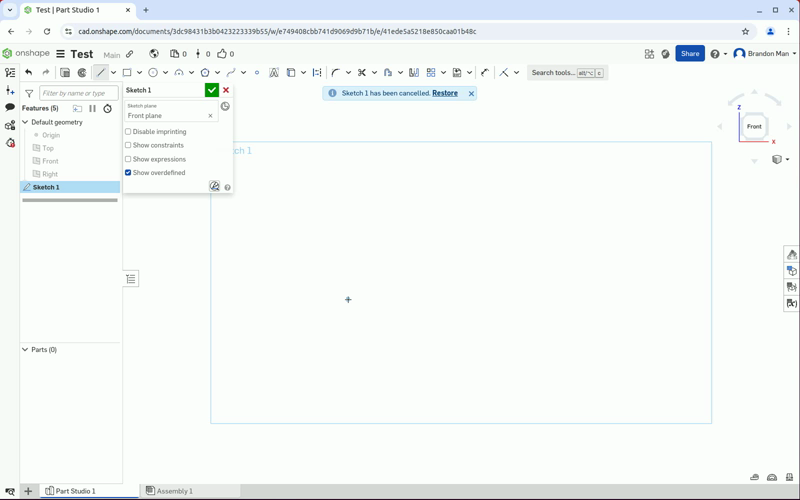
mouse_move(378, 299)
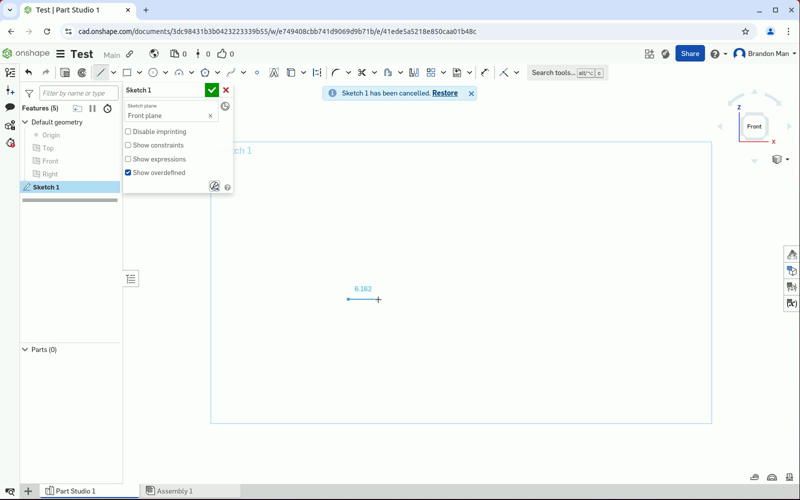
mouse_move(386, 299)
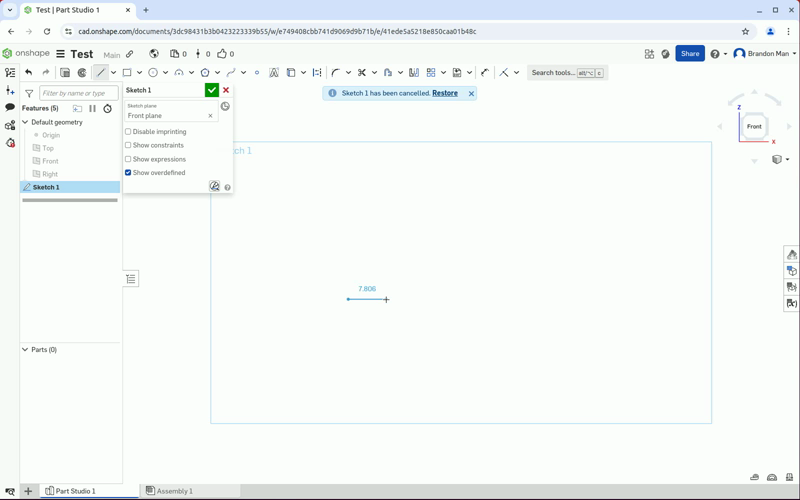
click(386, 299)
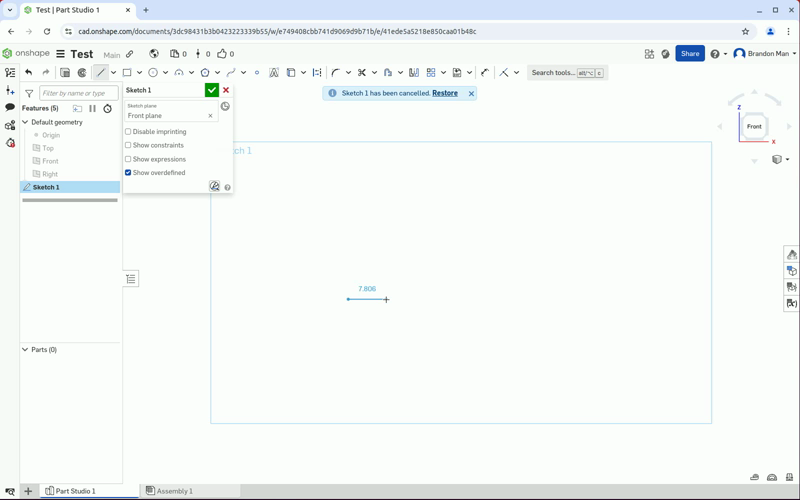
key_up(shift)
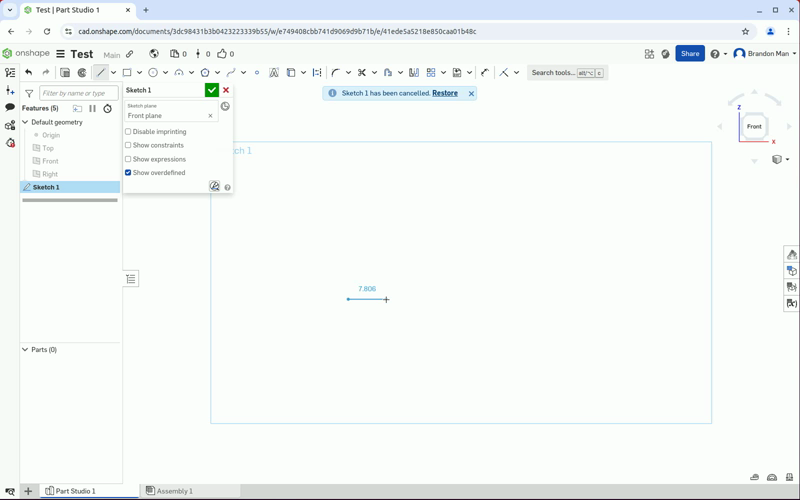
key_down(shift)
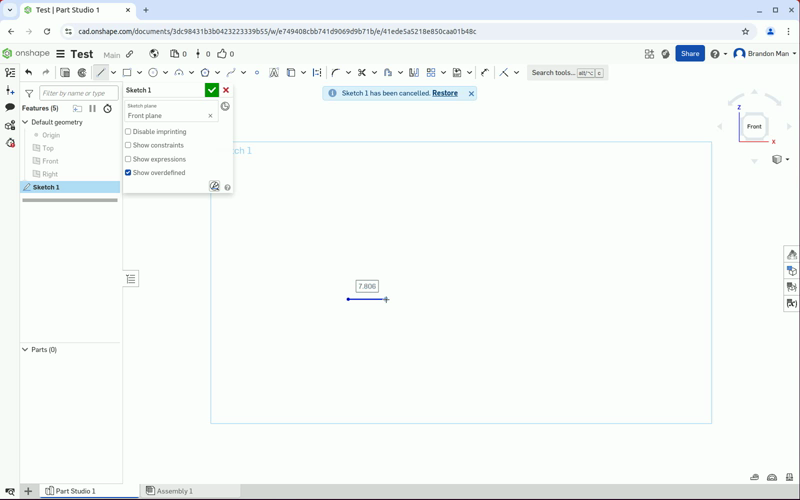
mouse_move(534, 299)
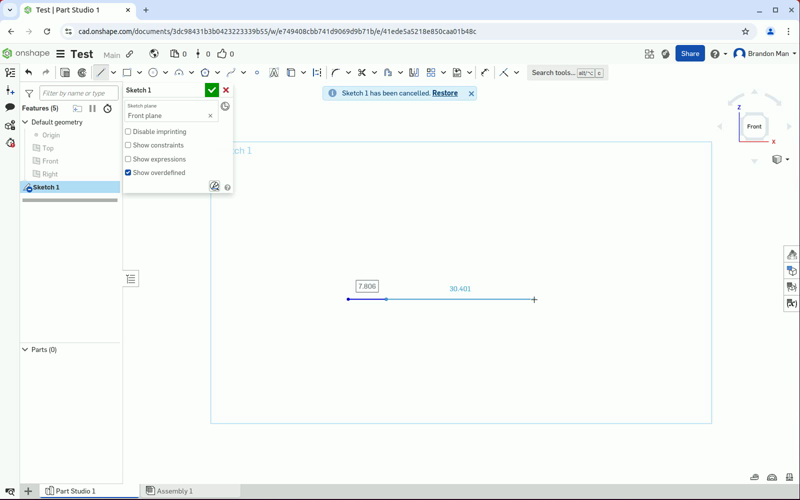
click(534, 299)
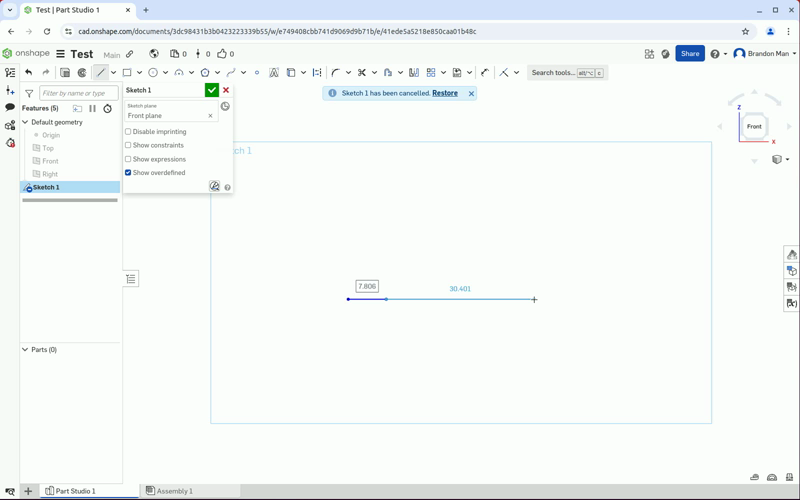
key_up(shift)
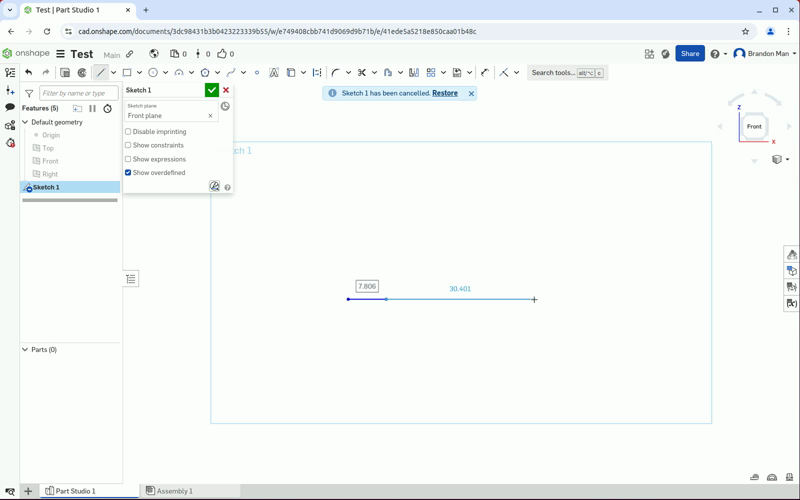
key_down(shift)
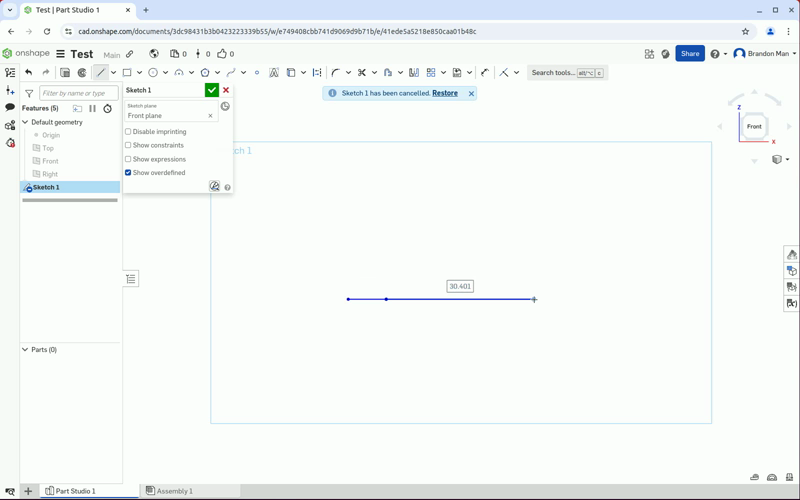
mouse_move(564, 299)
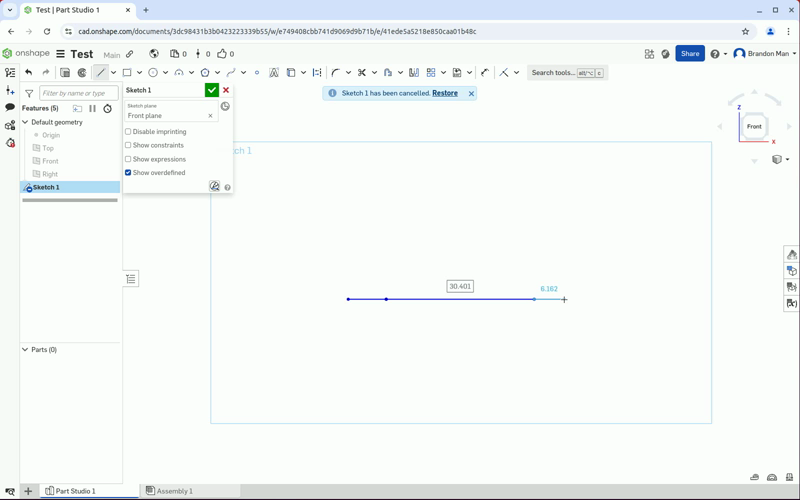
mouse_move(572, 299)
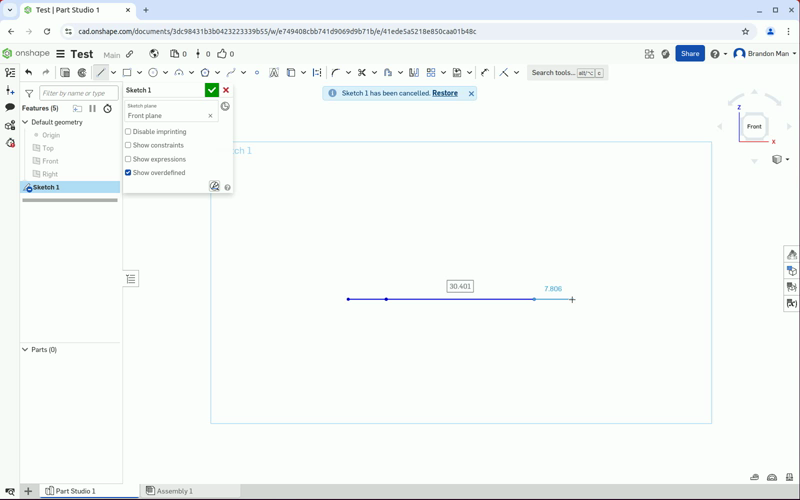
click(572, 299)
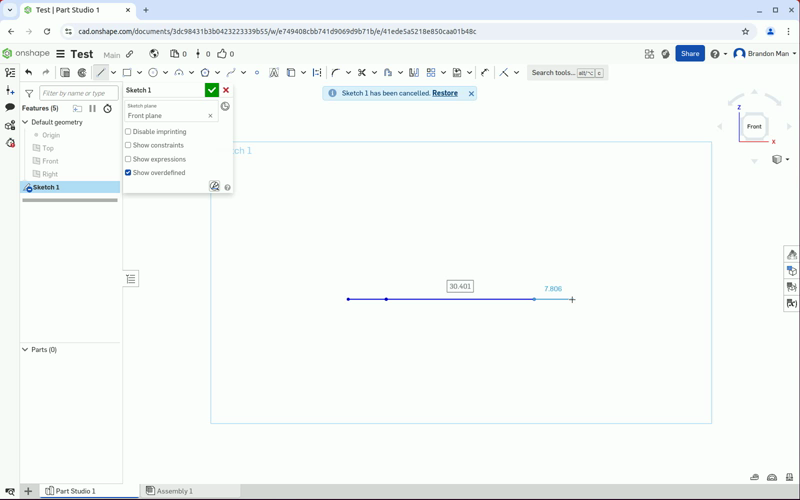
key_up(shift)
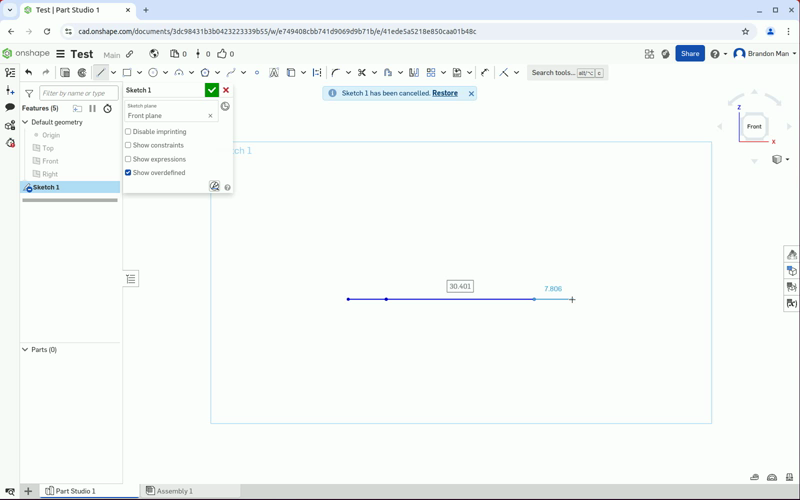
key_down(shift)
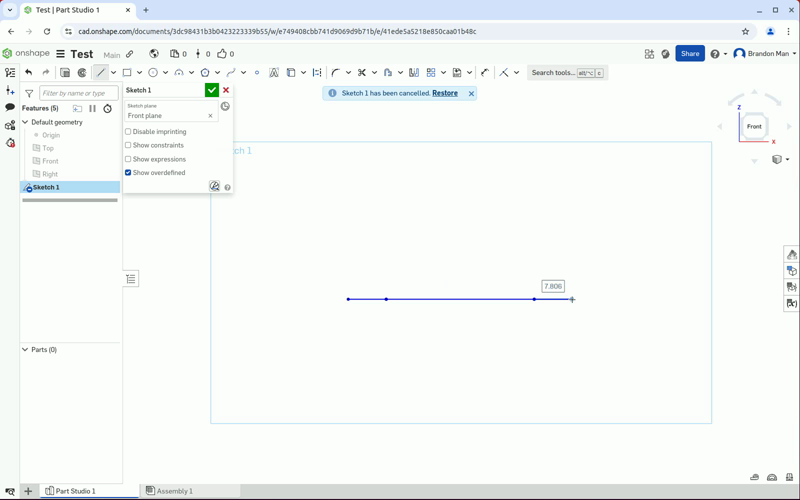
mouse_move(589, 299)
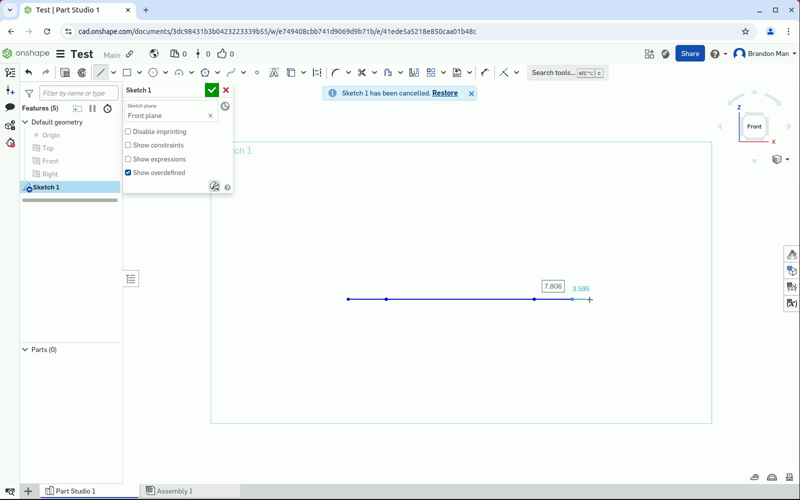
mouse_move(572, 266)
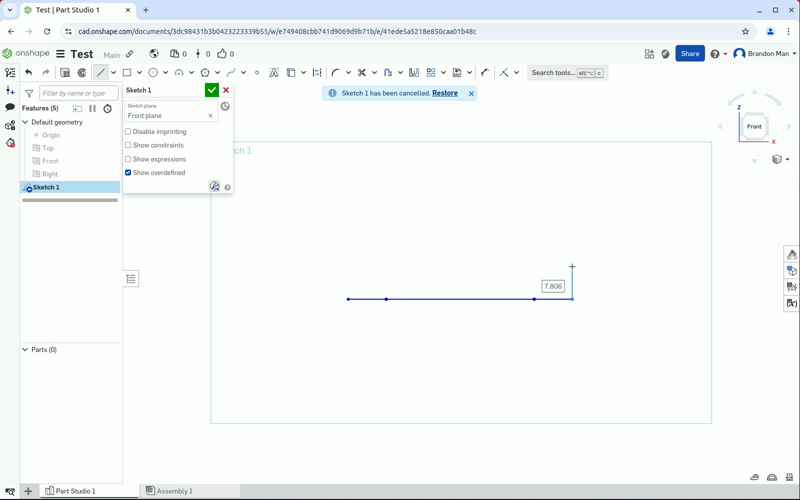
click(572, 266)
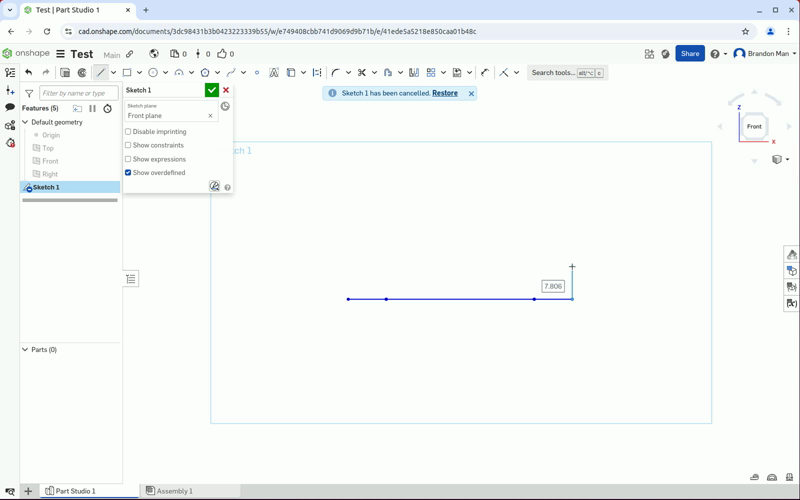
key_up(shift)
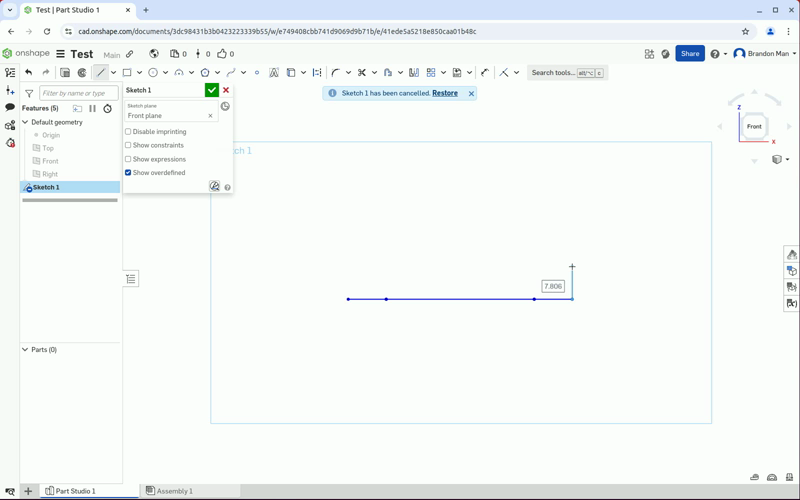
key_down(shift)
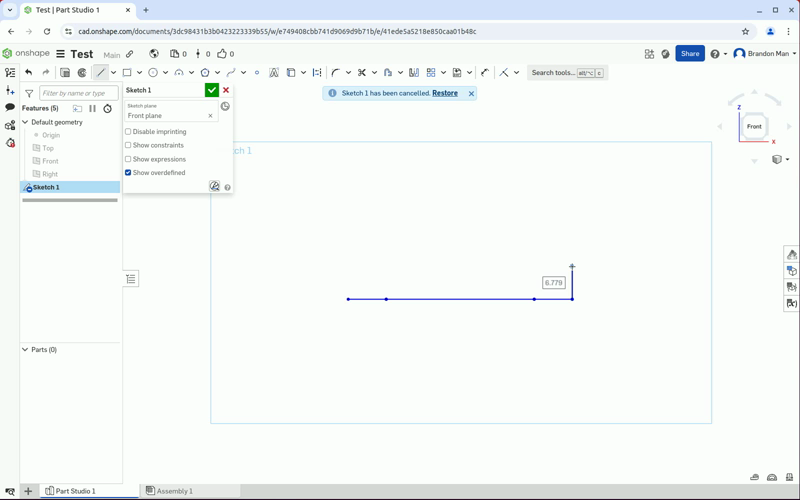
mouse_move(348, 266)
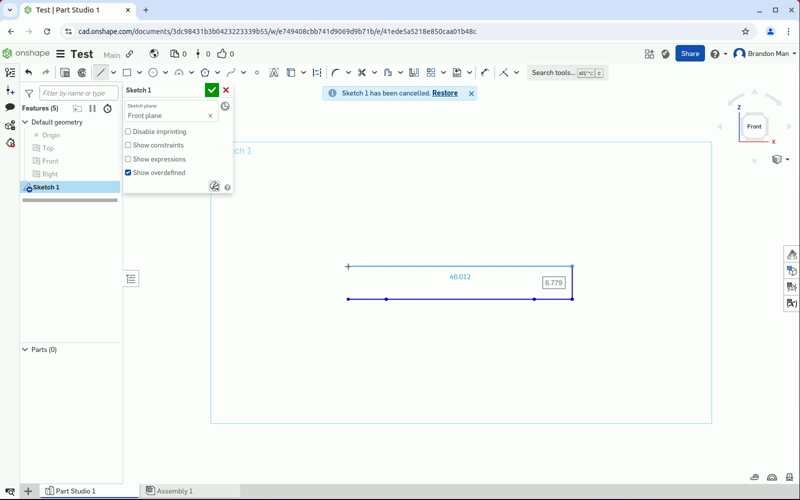
click(348, 266)
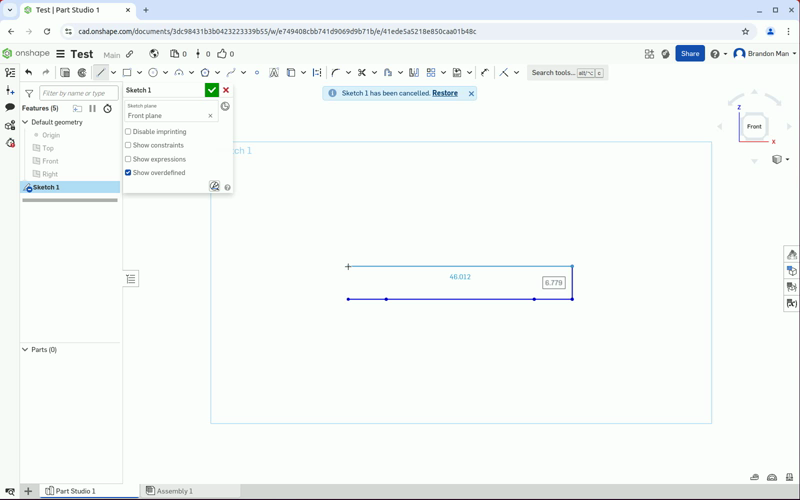
key_up(shift)
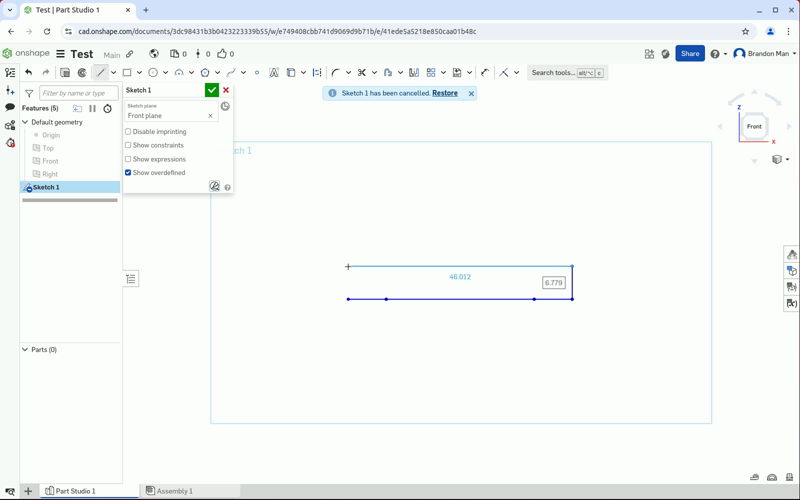
mouse_move(378, 266)
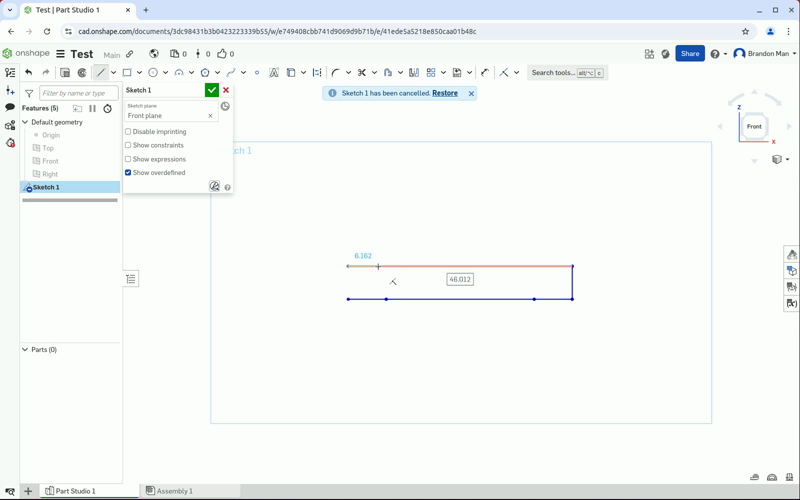
key_down(shift)
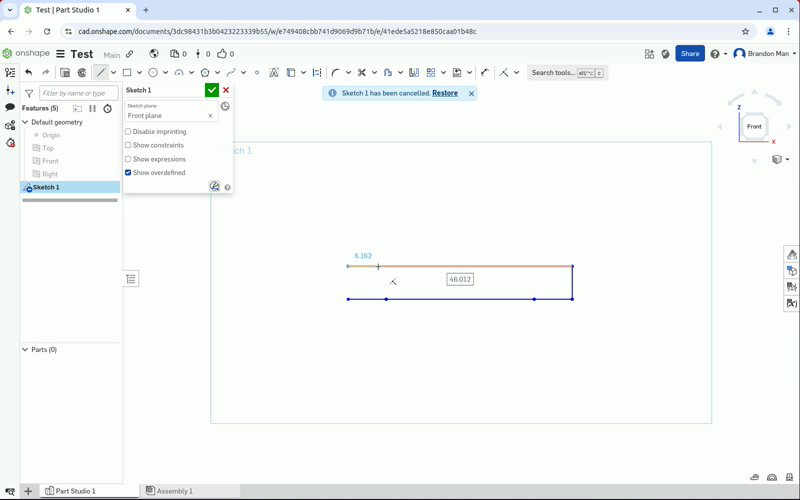
mouse_move(348, 299)
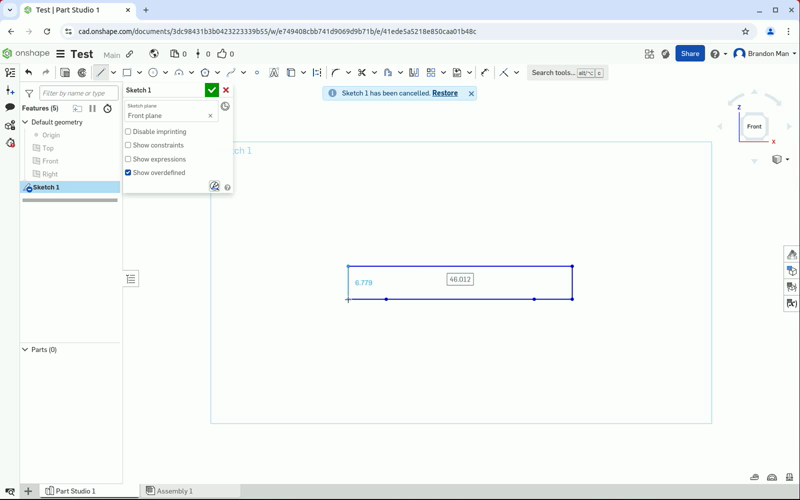
key_up(shift)
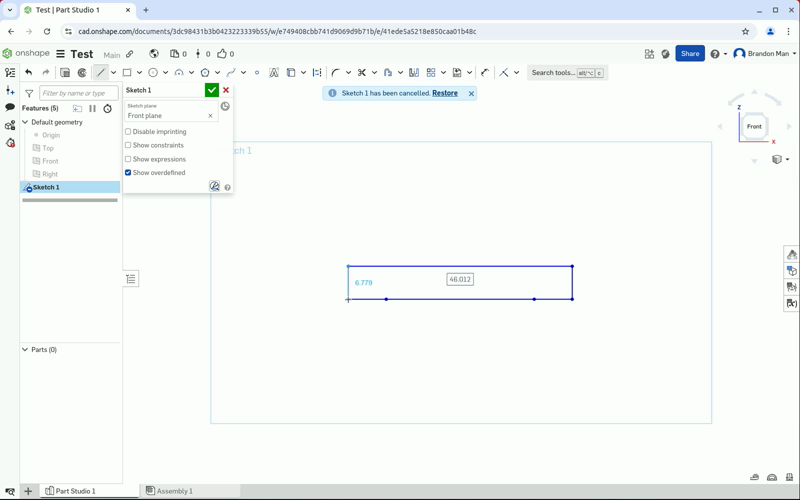
click(348, 299)
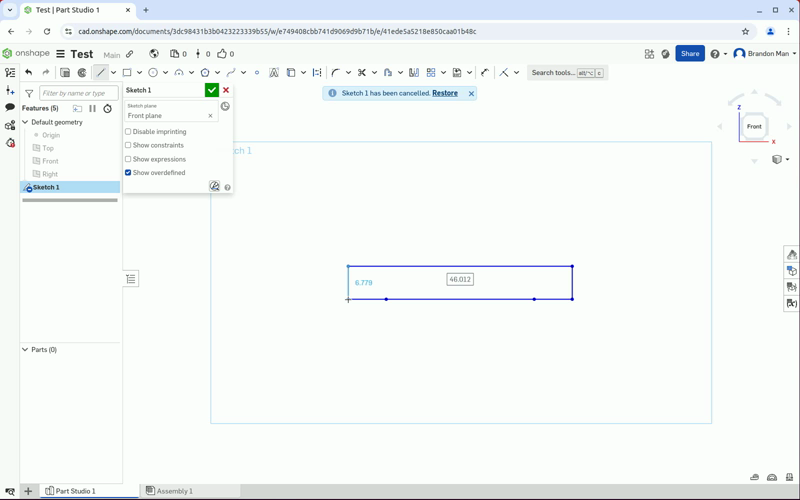
key(esc)
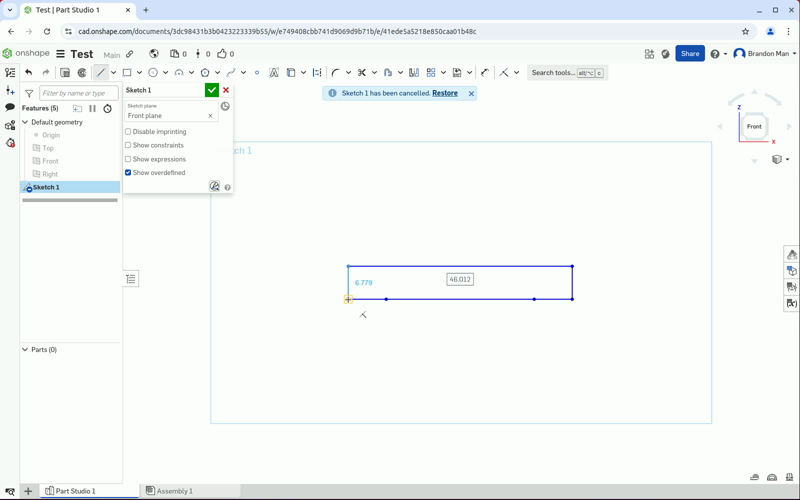
mouse_move(489, 283)
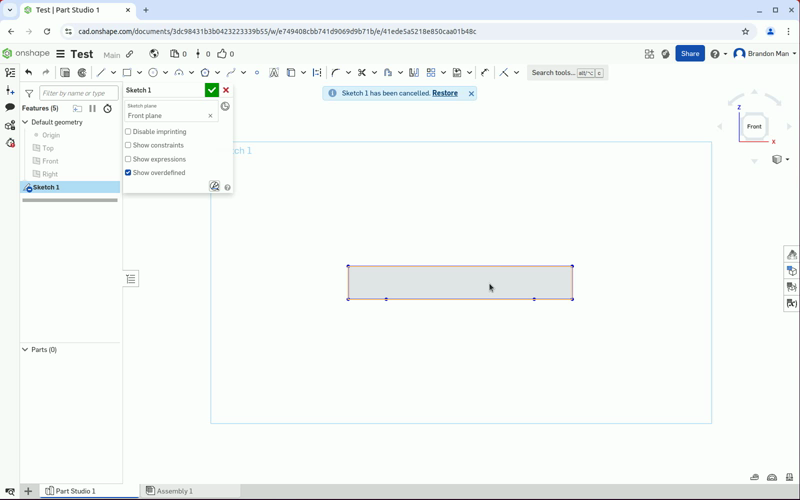
click(489, 283)
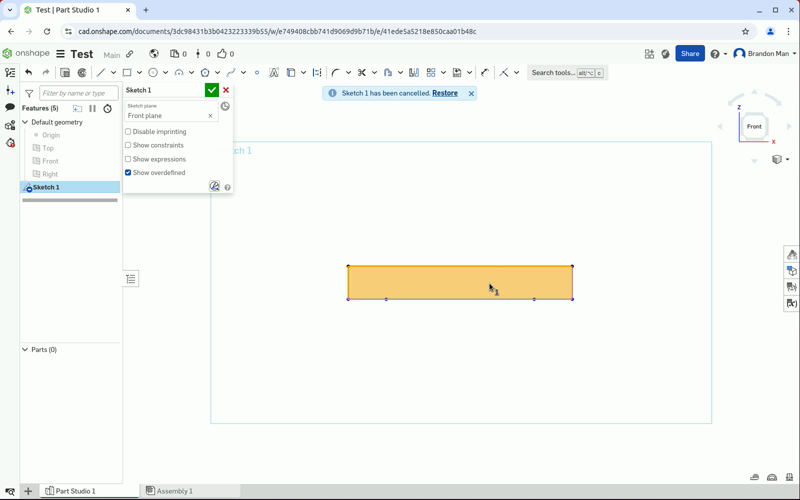
mouse_move(73, 352)
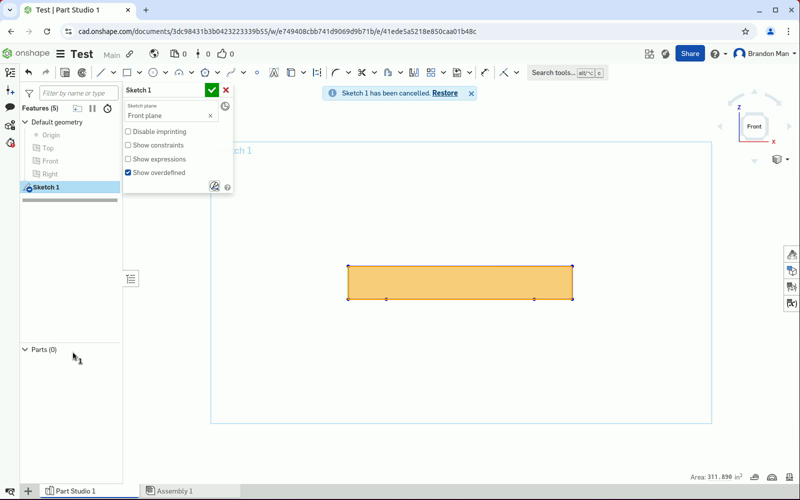
key(shift+y)
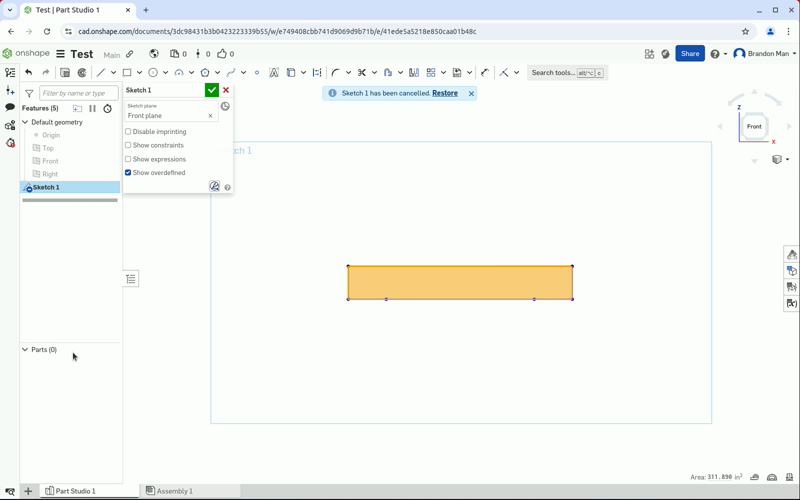
key(shift+e)
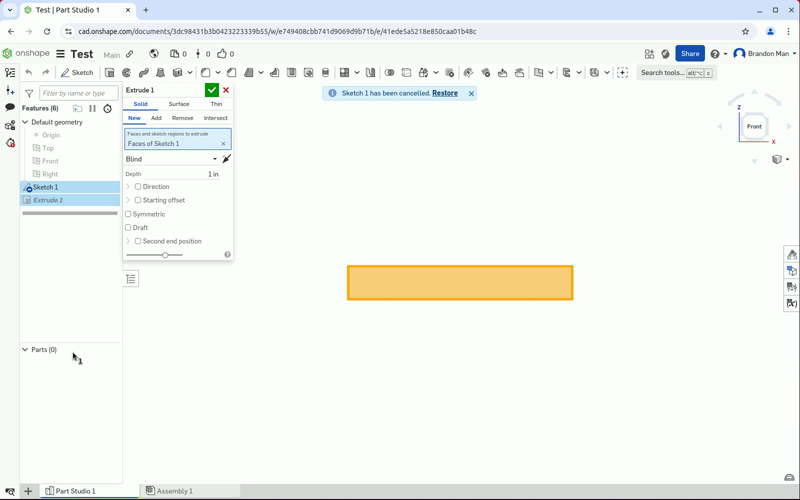
mouse_move(143, 106)
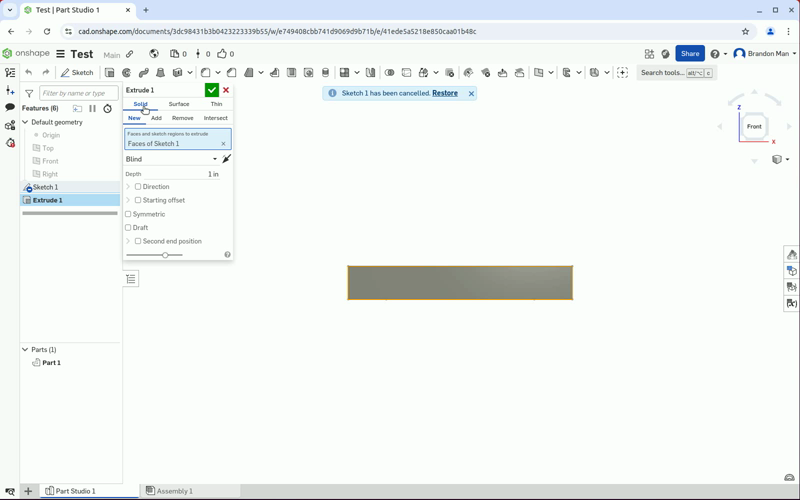
click(143, 106)
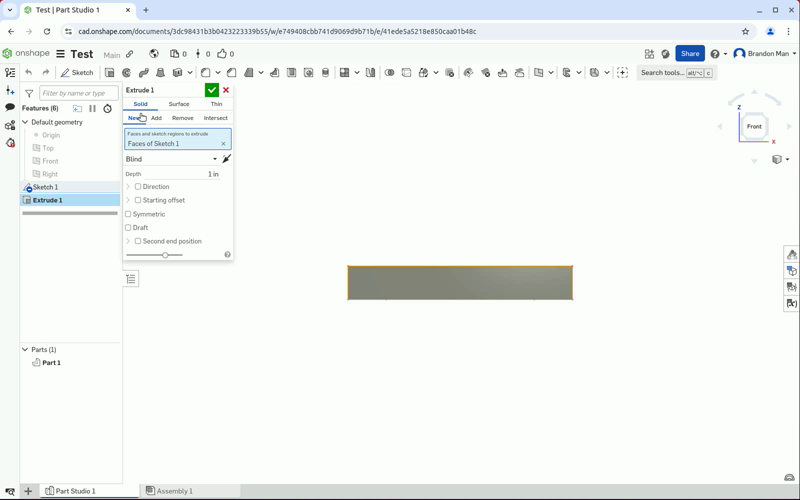
mouse_move(137, 120)
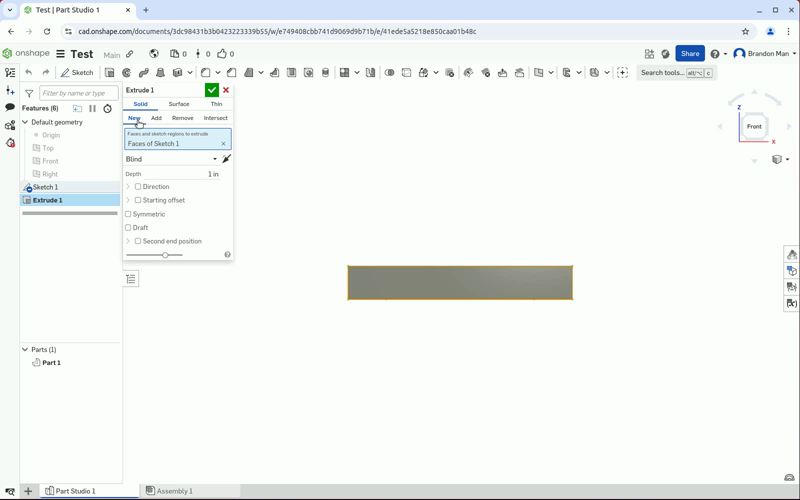
click(137, 120)
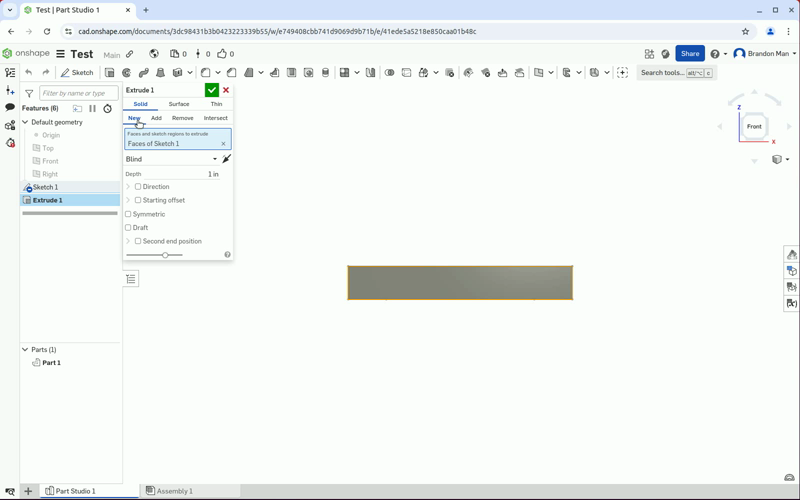
key(tab, 4)
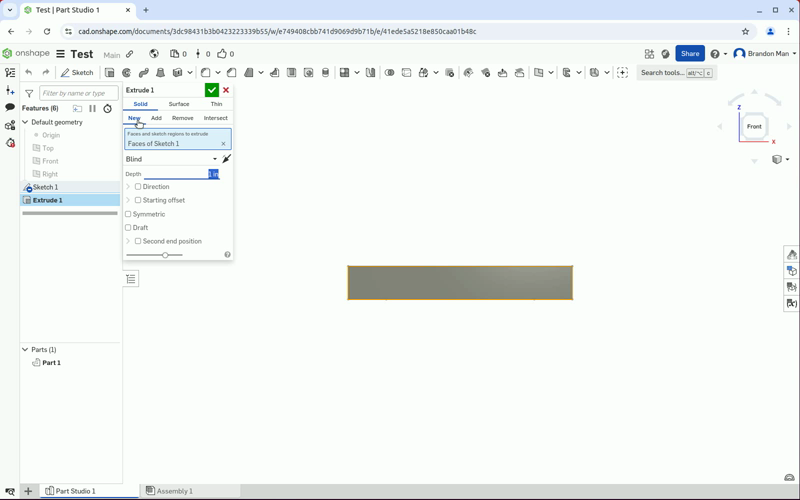
text(13.239)
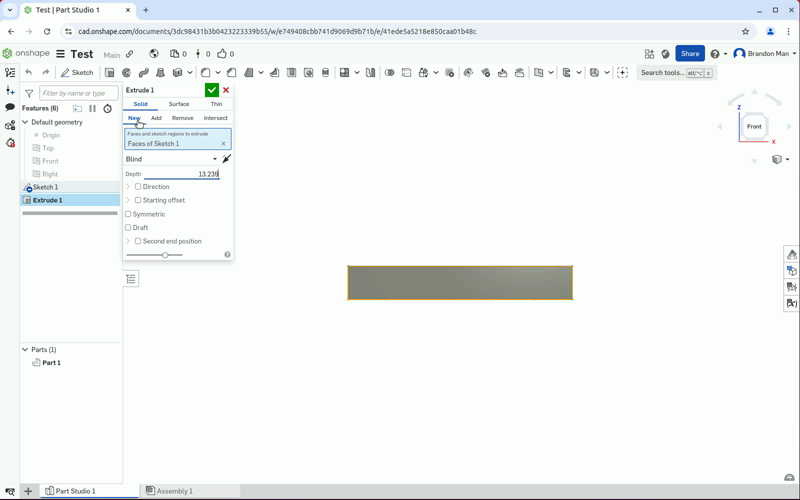
key(enter)
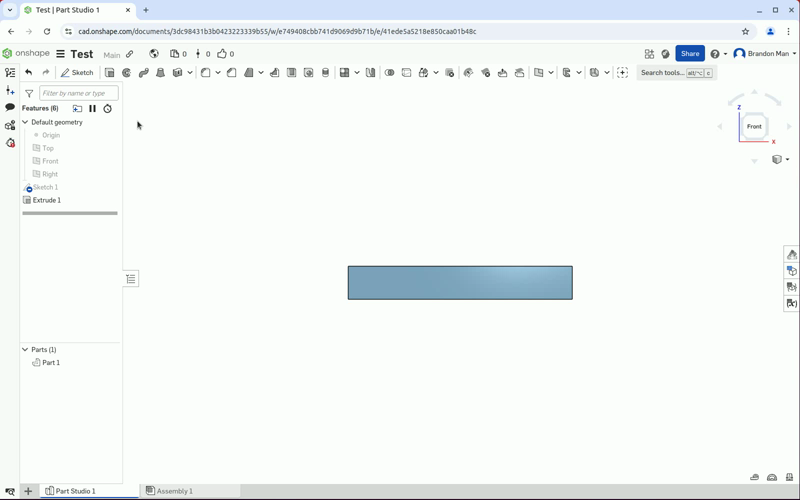
key(shift+h)
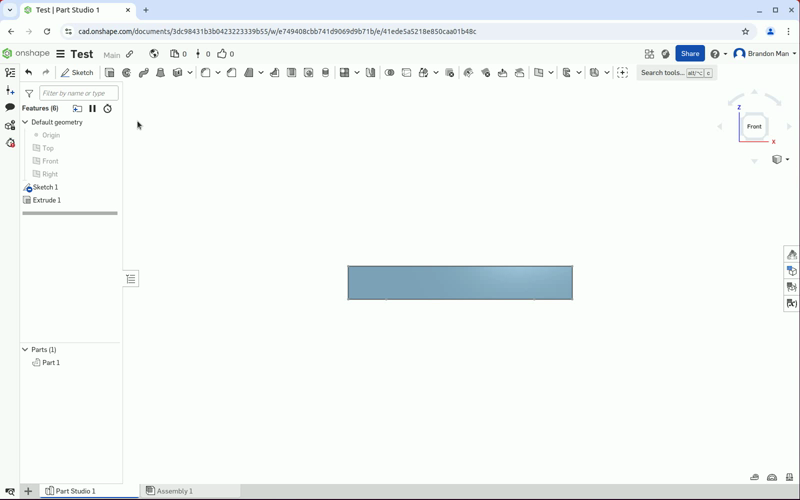
key(shift+h)
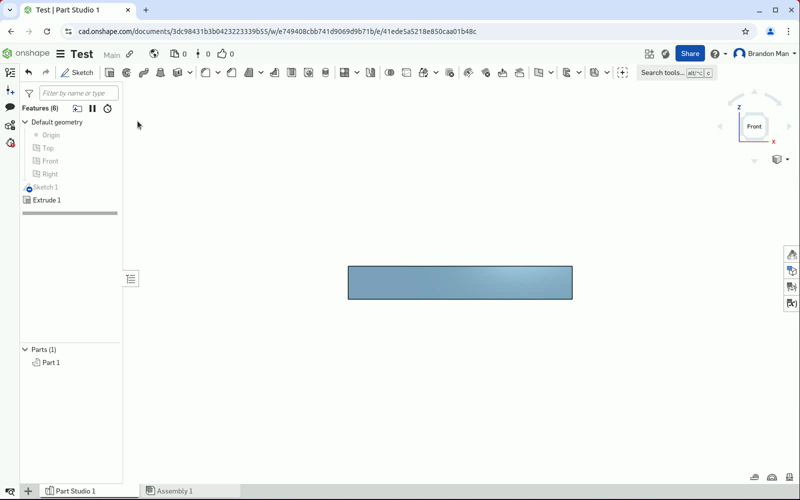
mouse_move(73, 189)
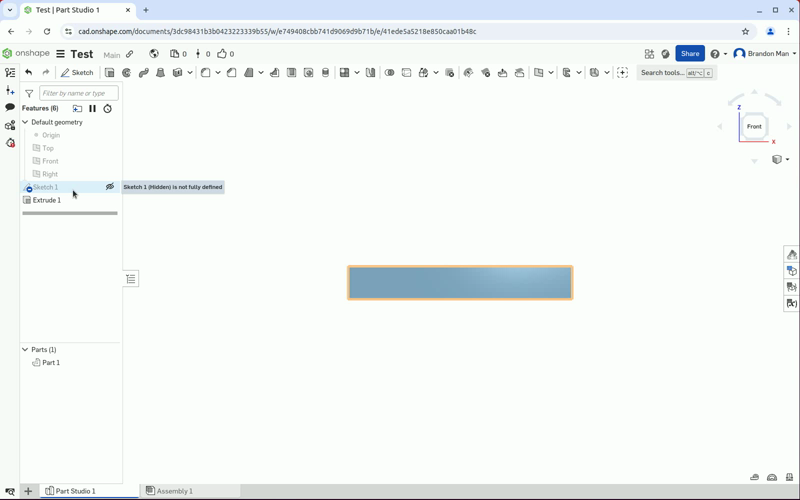
click(73, 189)
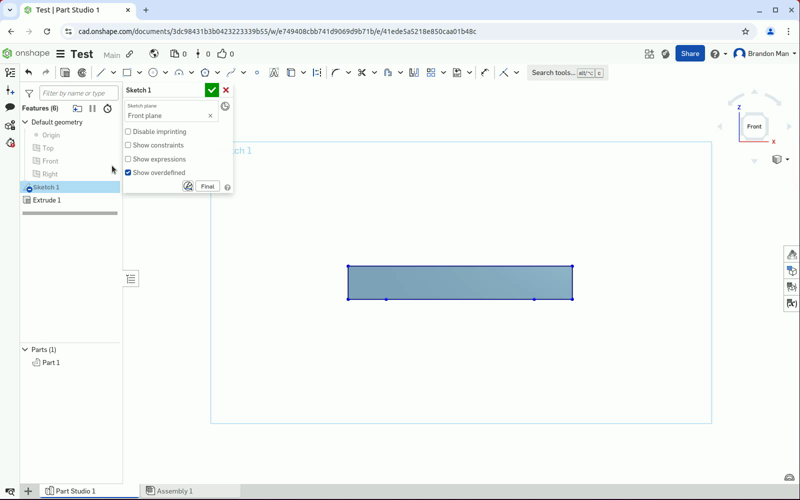
mouse_move(229, 92)
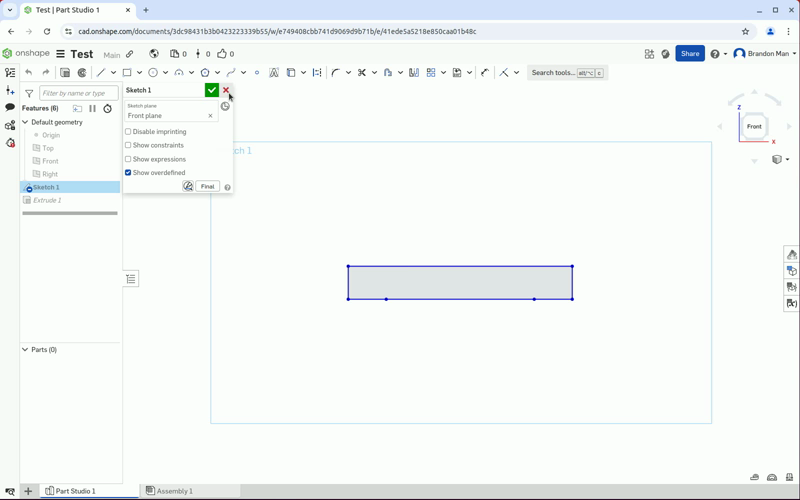
click(229, 92)
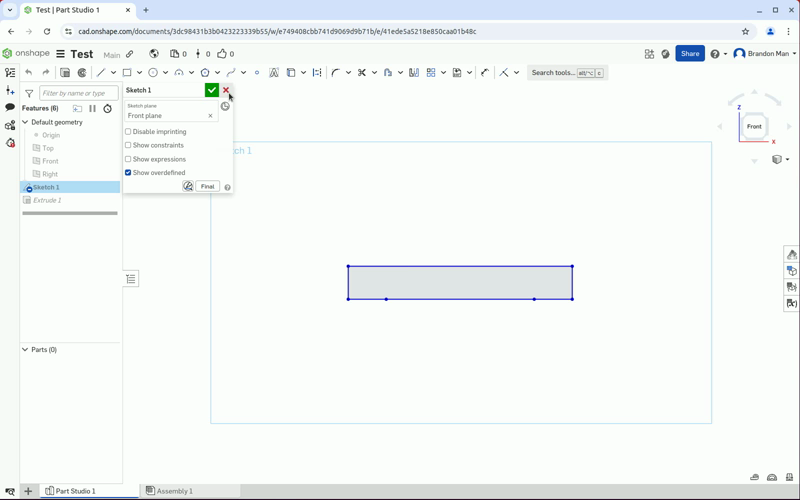
key(shift+s)
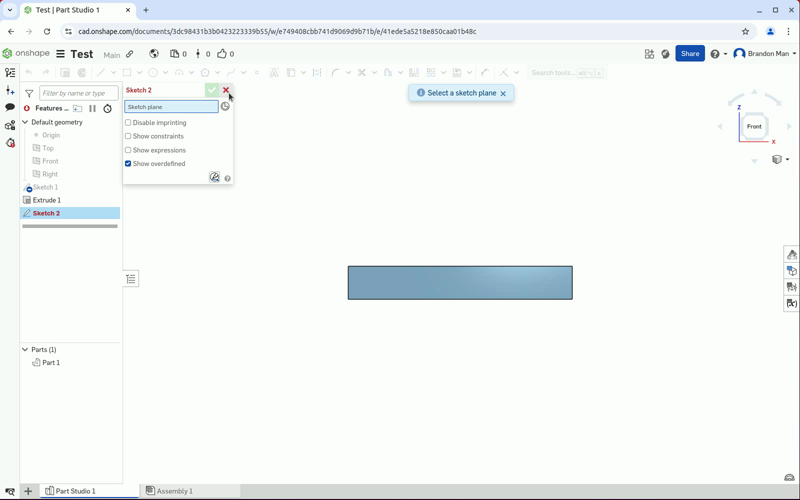
mouse_move(73, 163)
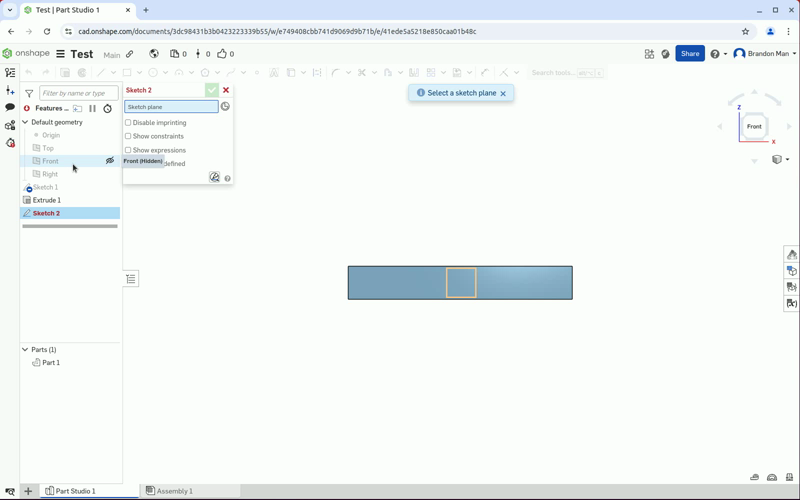
click(73, 163)
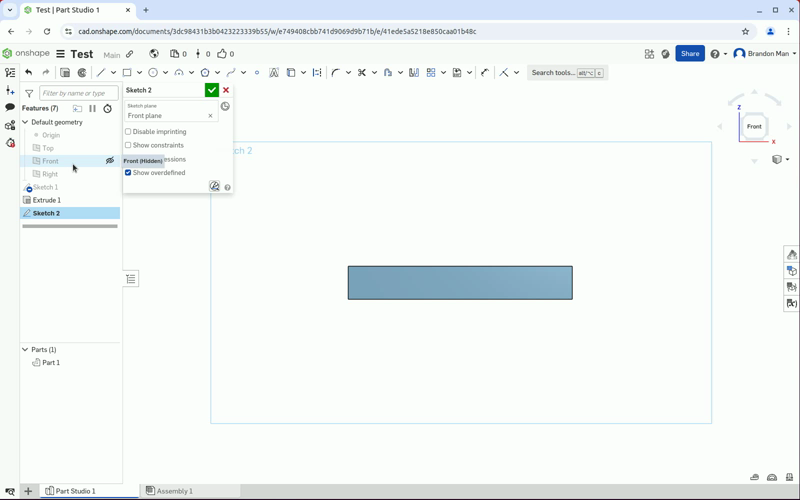
mouse_move(73, 352)
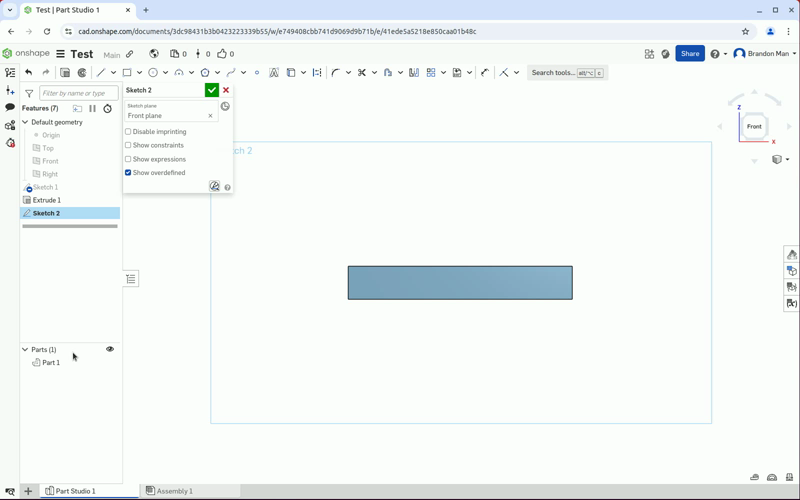
key(y)
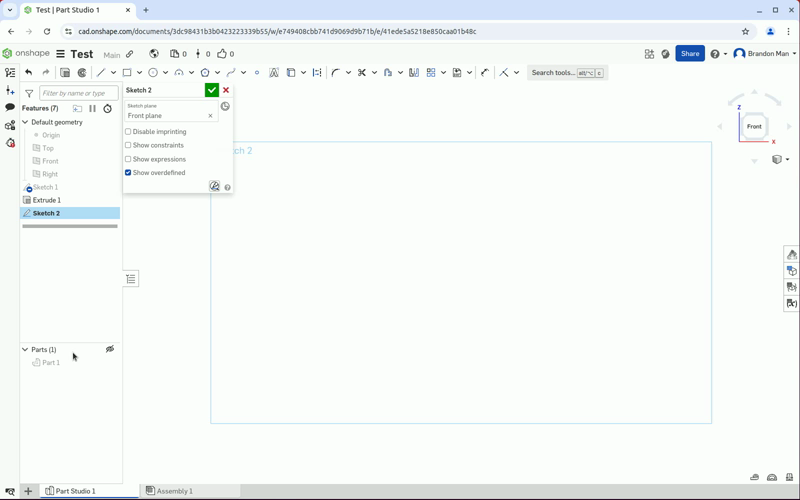
key(l)
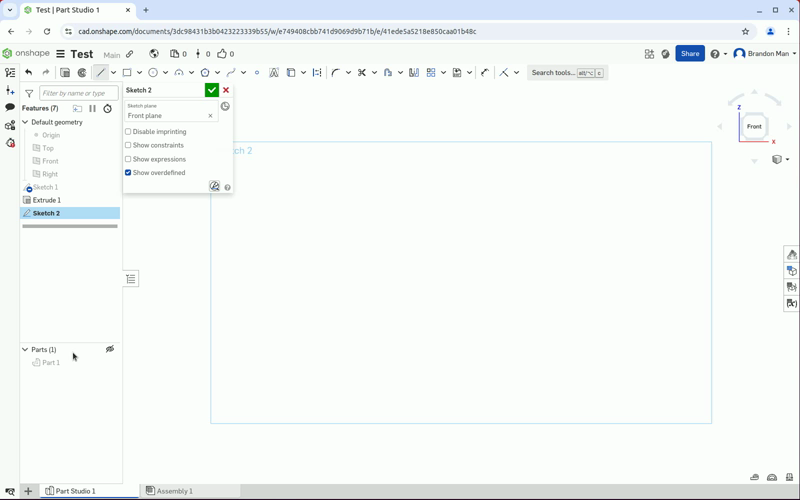
key_down(shift)
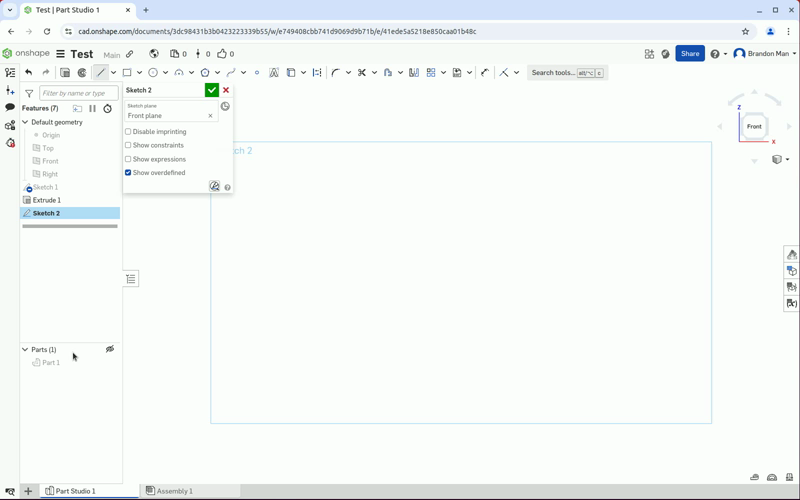
mouse_move(348, 376)
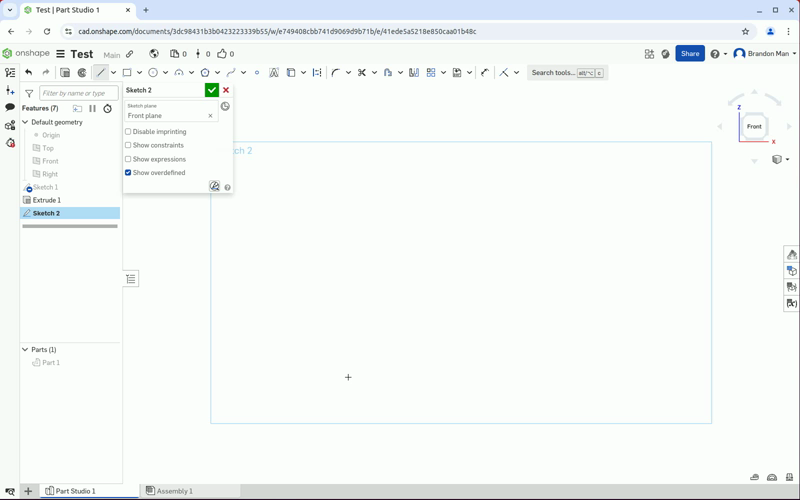
click(348, 376)
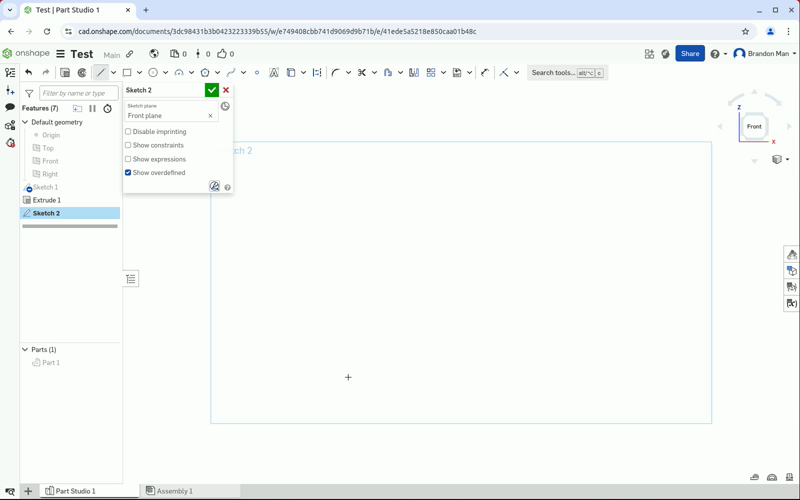
key_up(shift)
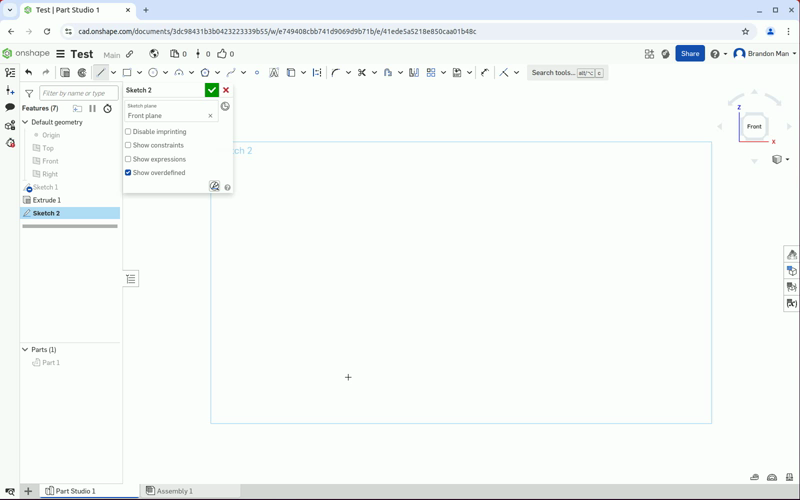
key_down(shift)
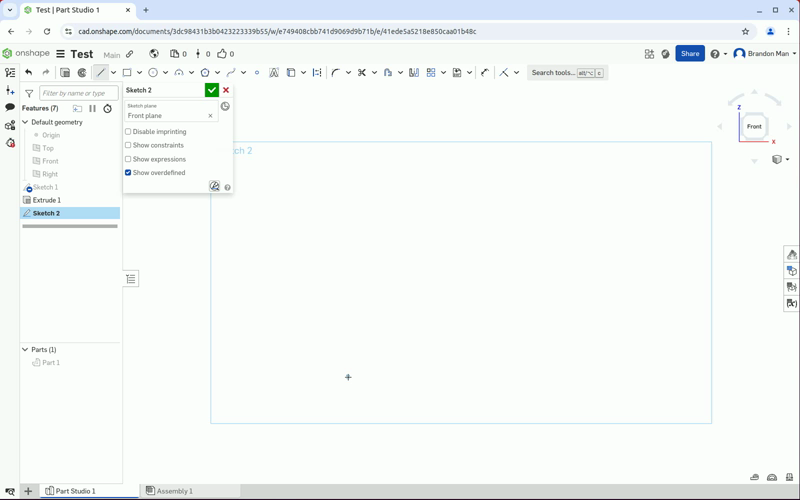
mouse_move(378, 376)
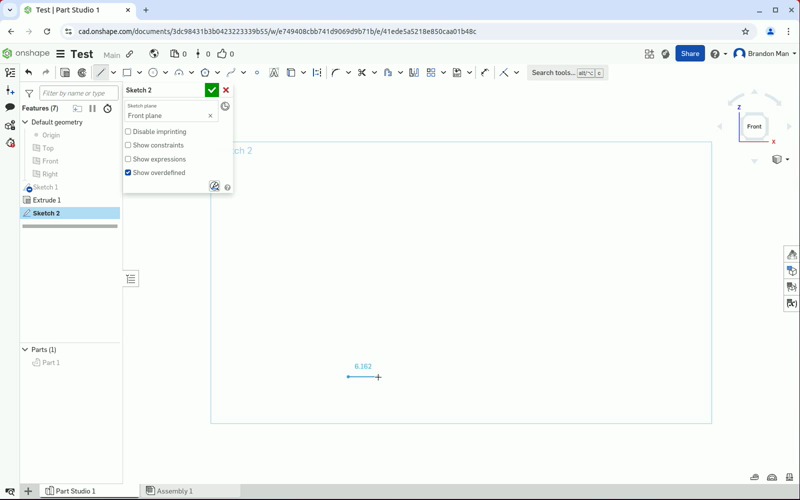
mouse_move(387, 376)
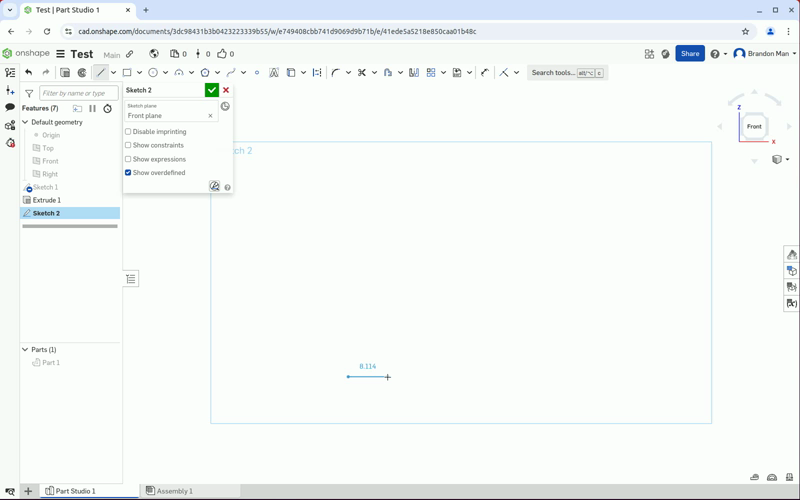
click(387, 376)
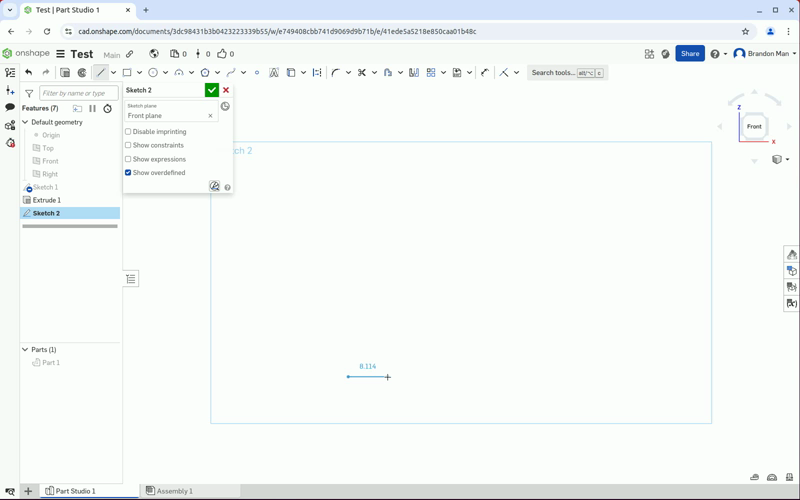
key_up(shift)
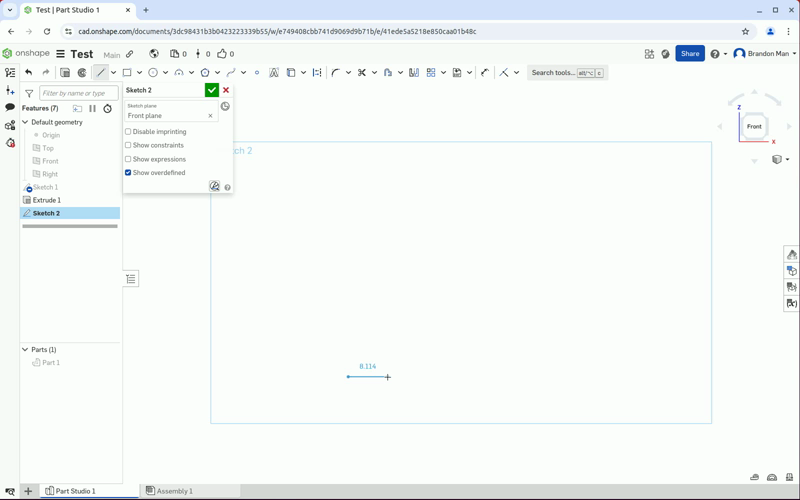
key_down(shift)
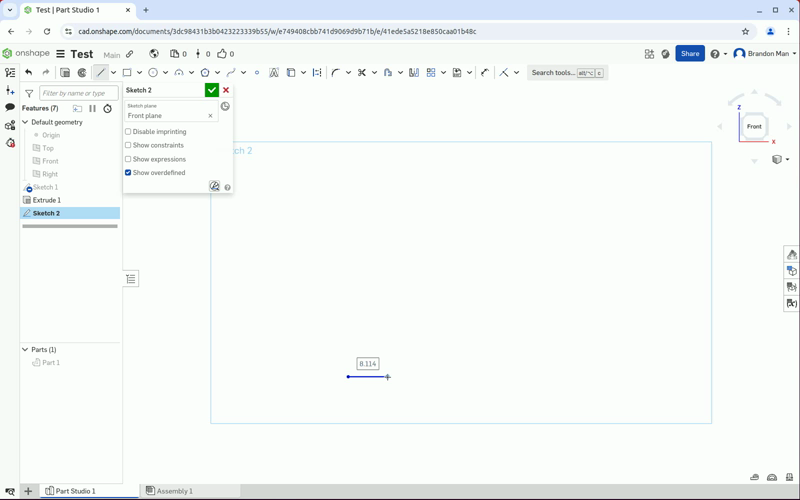
mouse_move(387, 299)
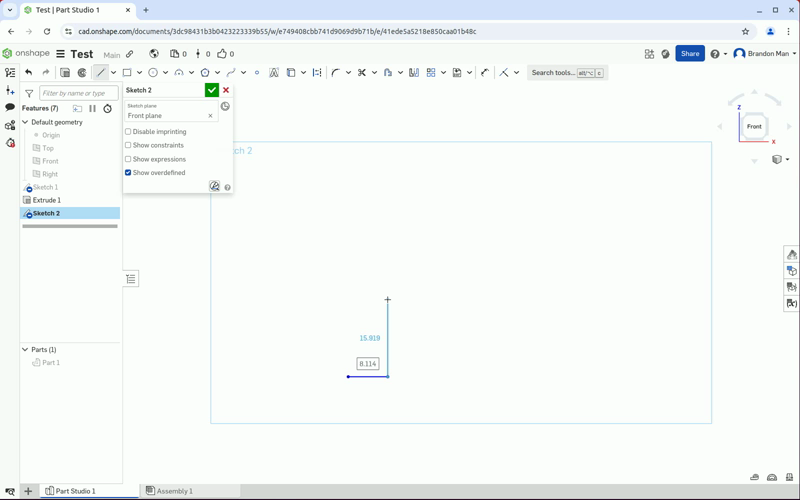
click(387, 299)
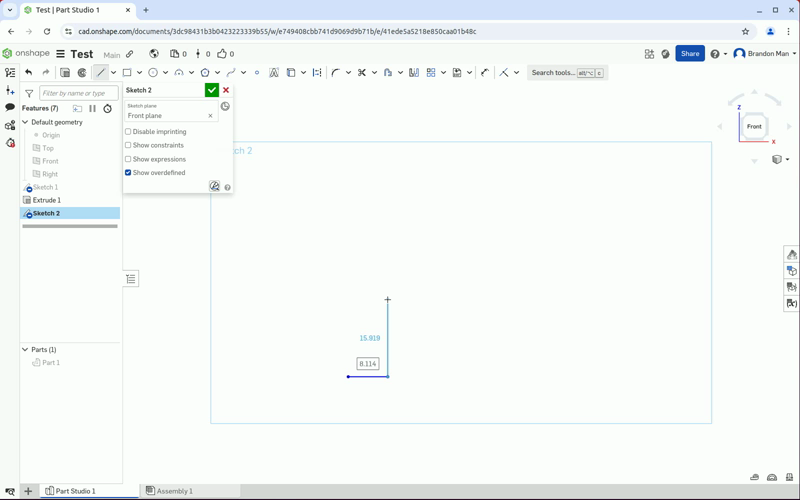
key_up(shift)
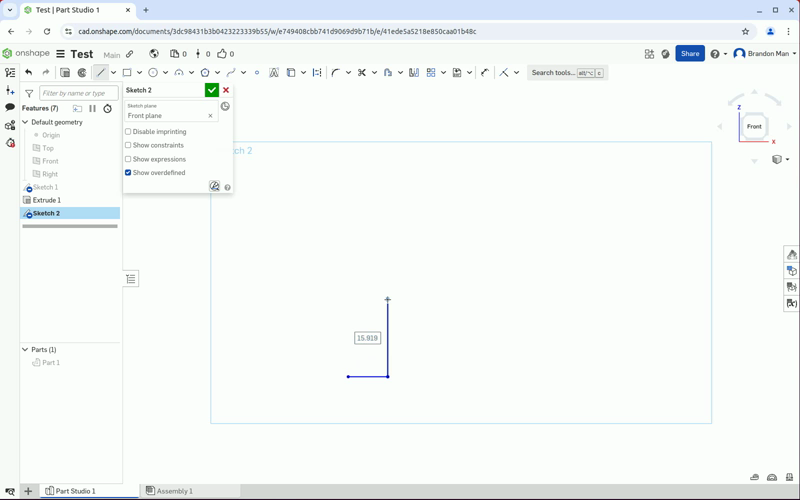
key_down(shift)
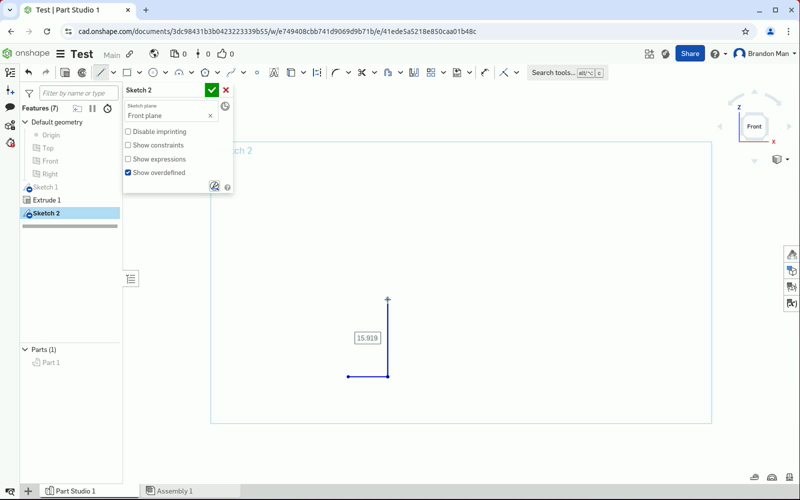
mouse_move(417, 299)
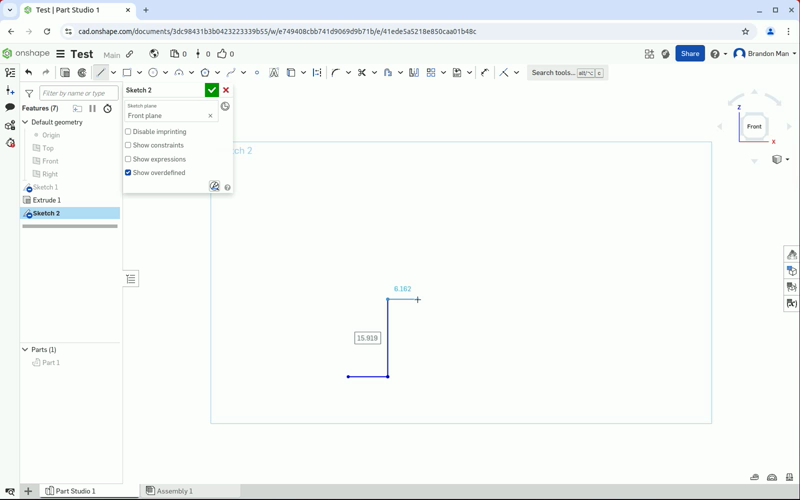
mouse_move(348, 299)
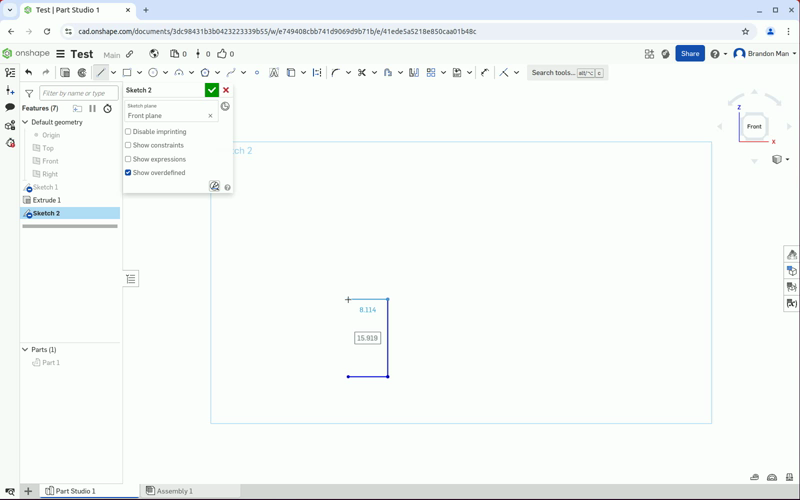
click(348, 299)
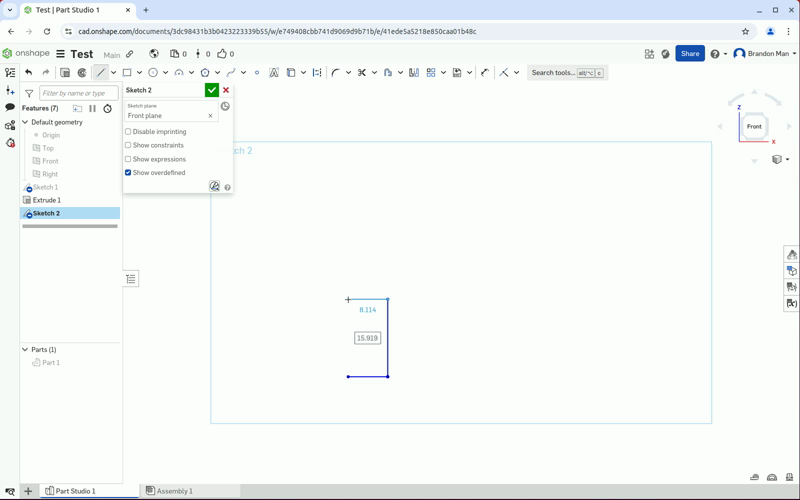
key_up(shift)
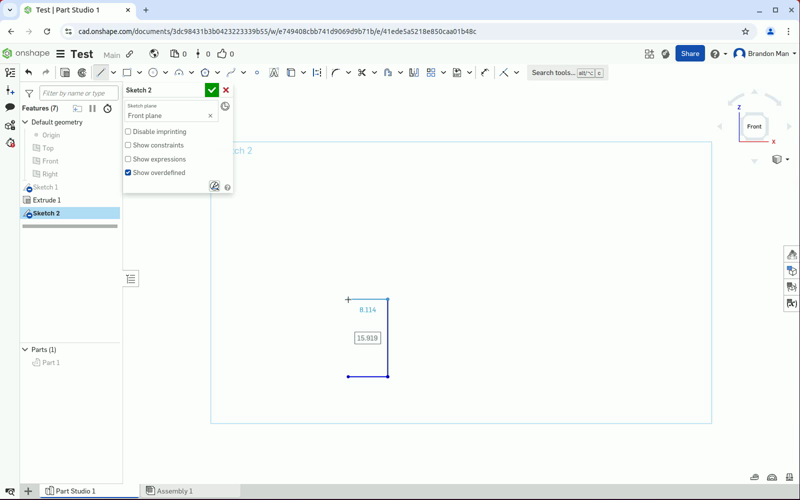
key_down(shift)
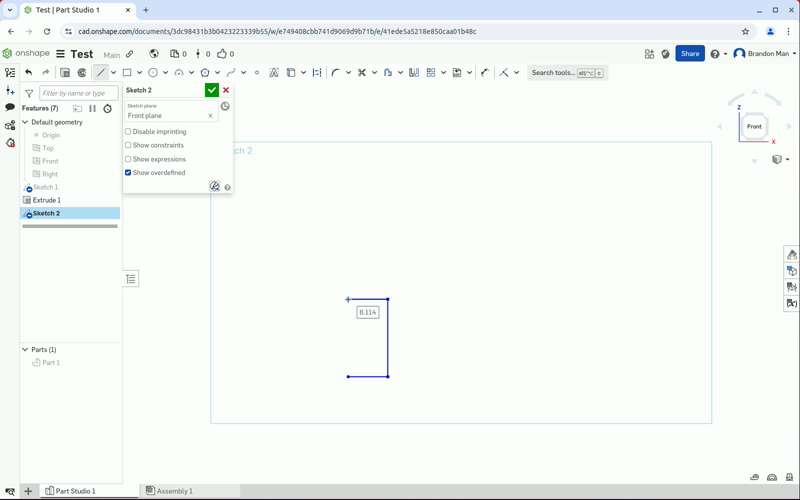
mouse_move(348, 376)
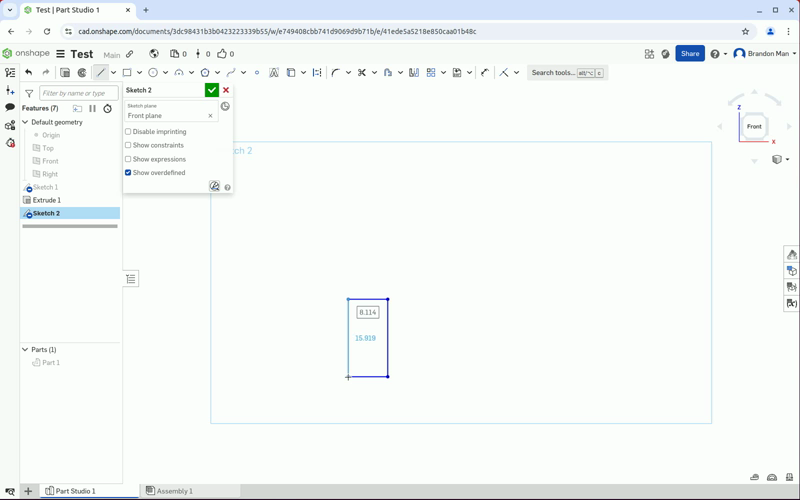
key_up(shift)
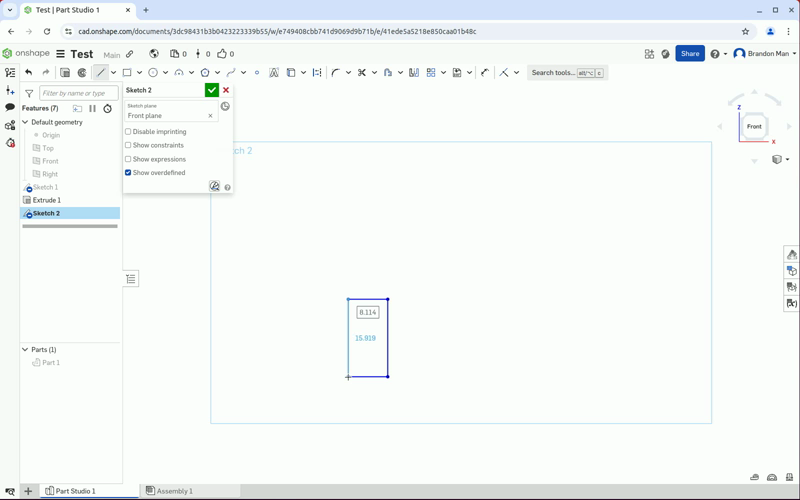
click(348, 376)
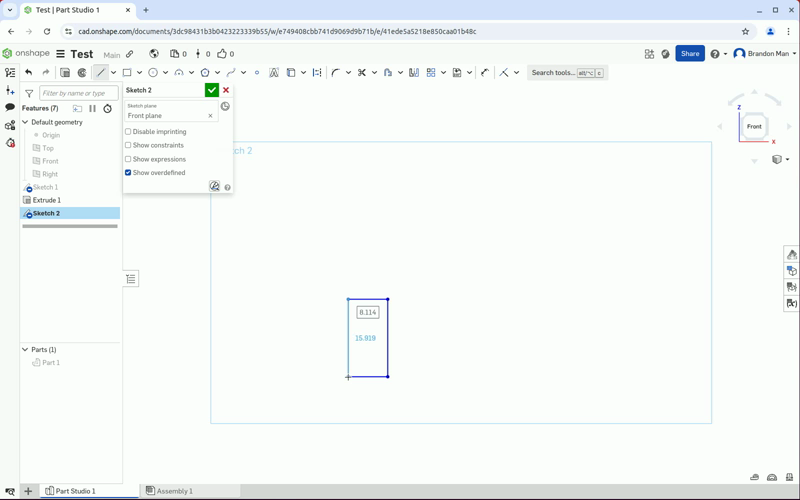
key(esc)
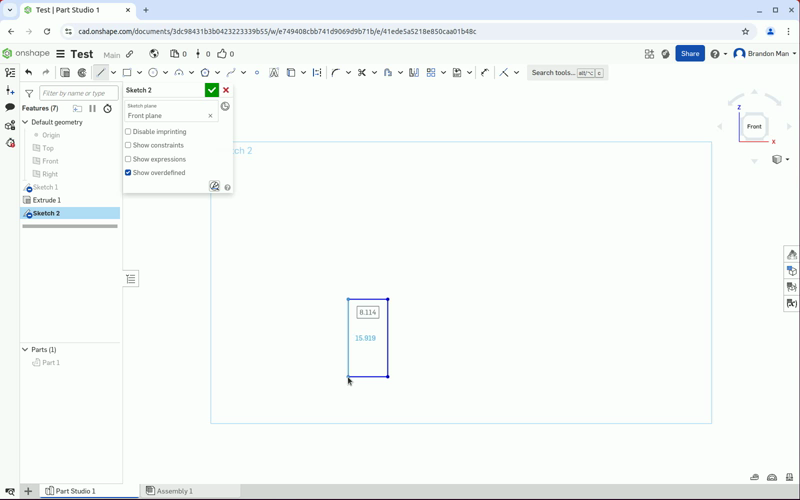
mouse_move(351, 321)
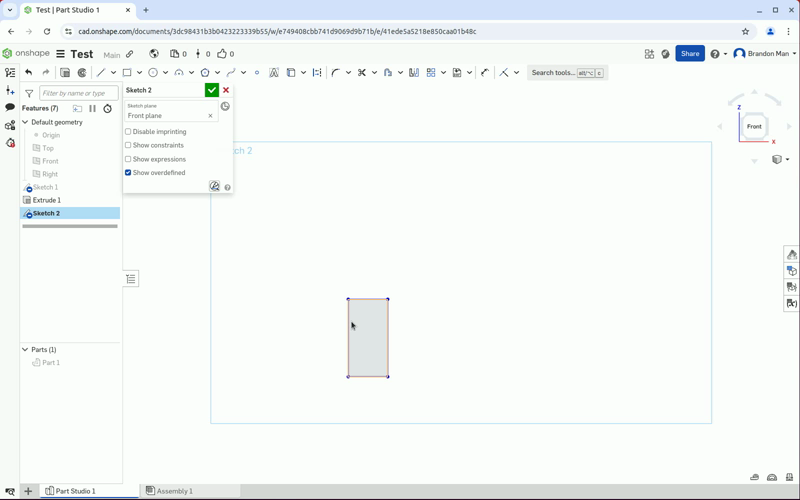
click(351, 321)
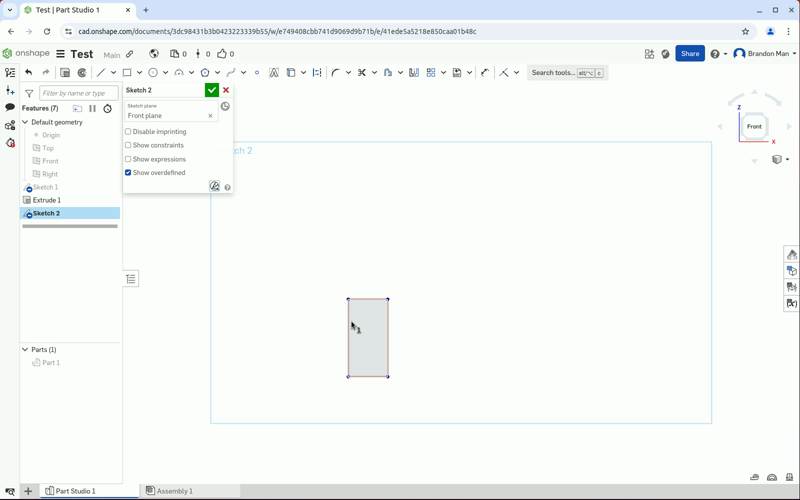
mouse_move(73, 352)
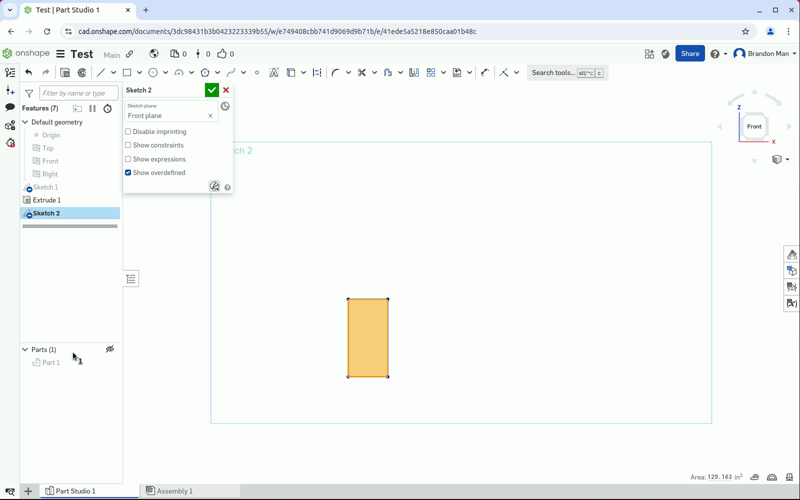
key(shift+y)
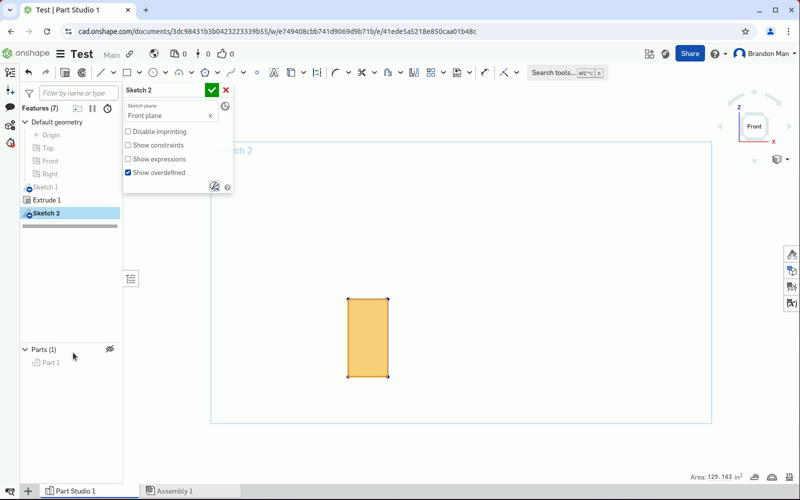
key(shift+e)
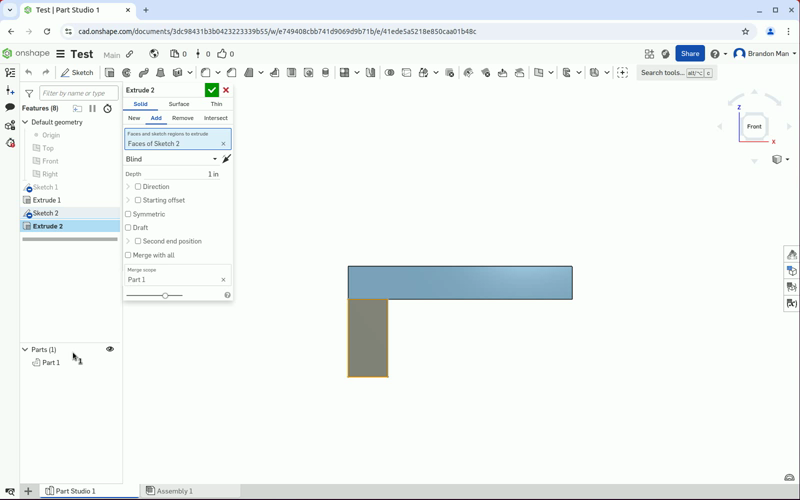
mouse_move(143, 106)
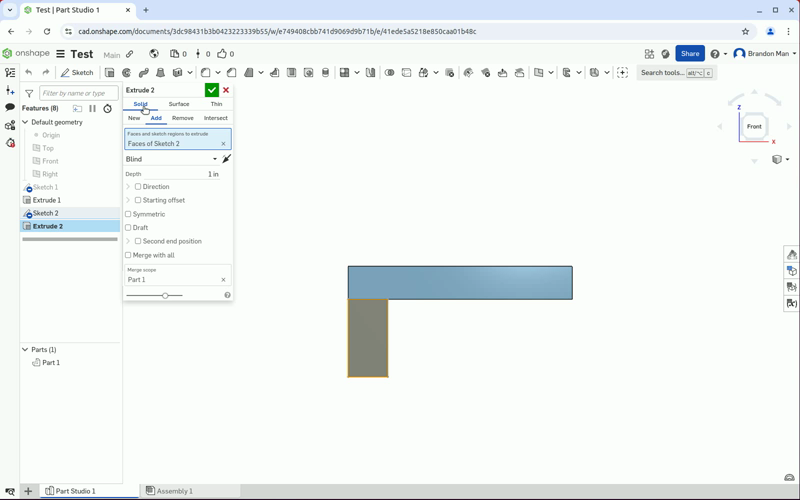
click(143, 106)
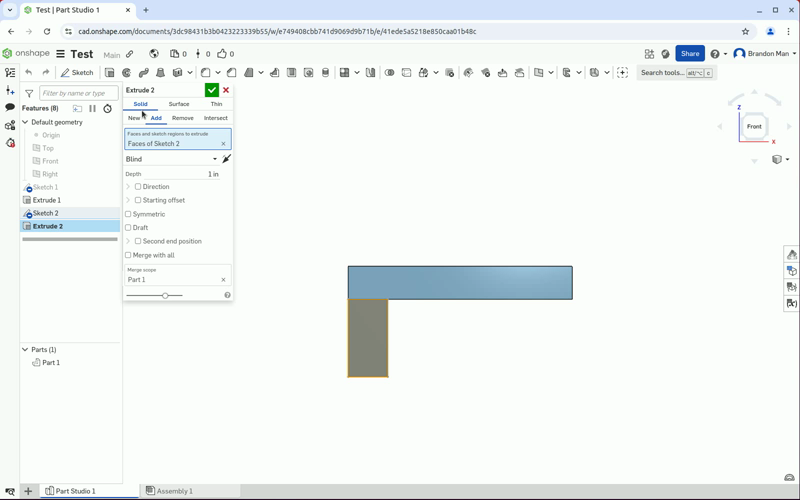
mouse_move(137, 120)
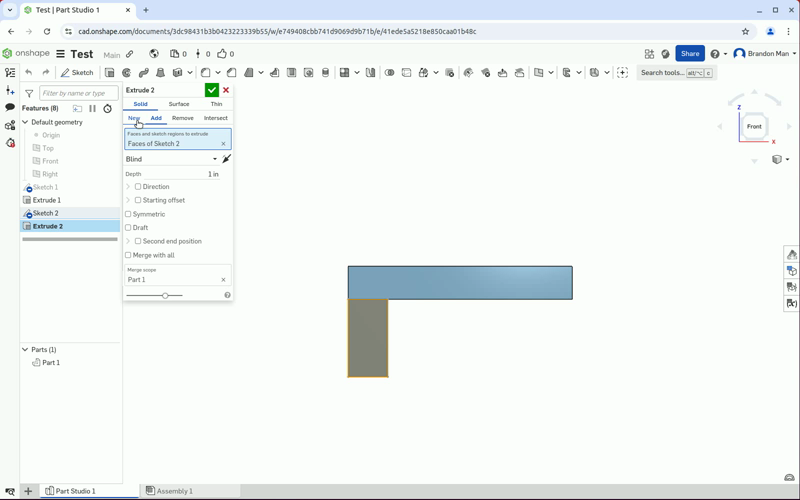
click(137, 120)
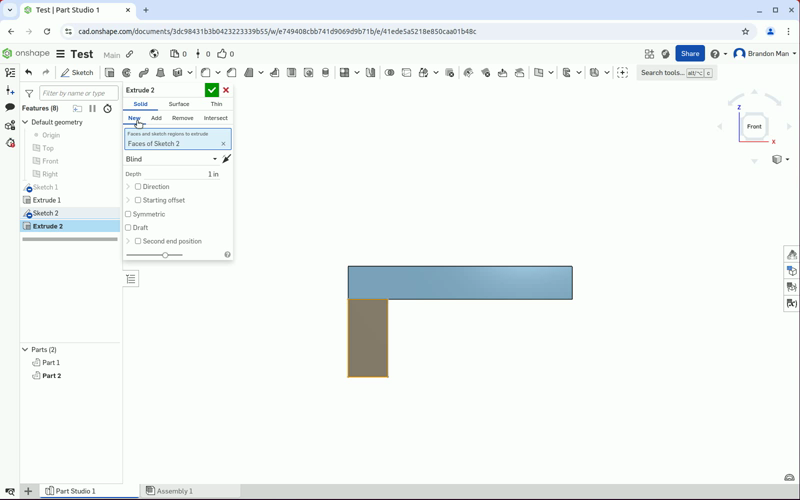
key(tab, 4)
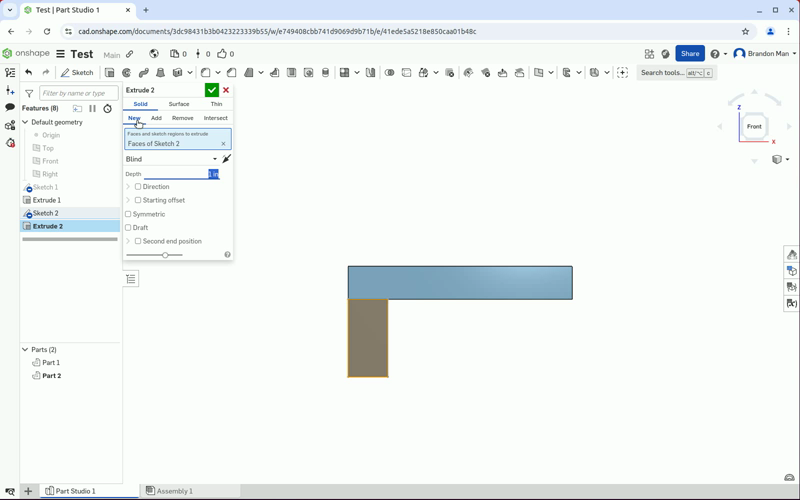
text(13.239)
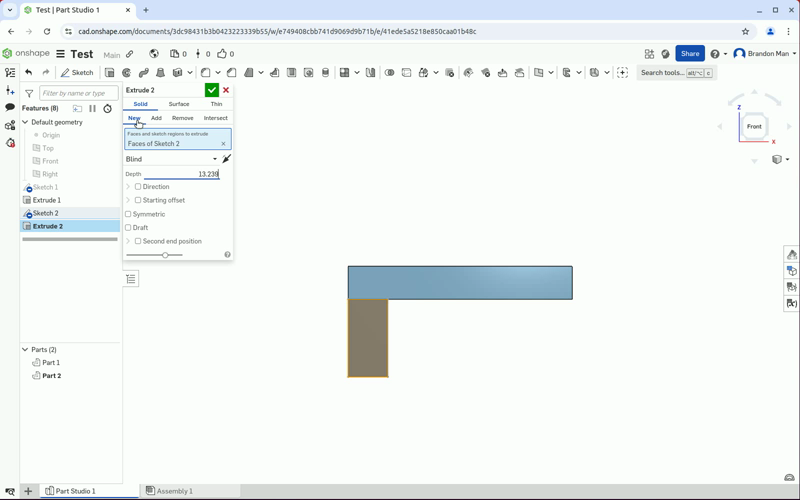
key(enter)
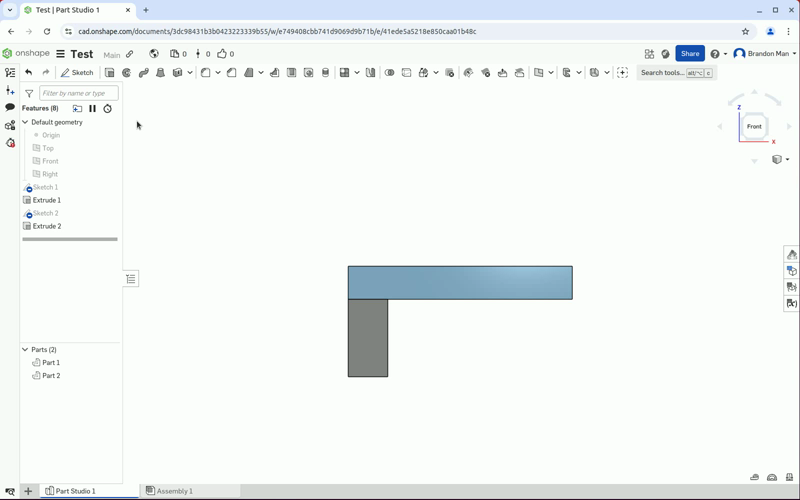
key(shift+h)
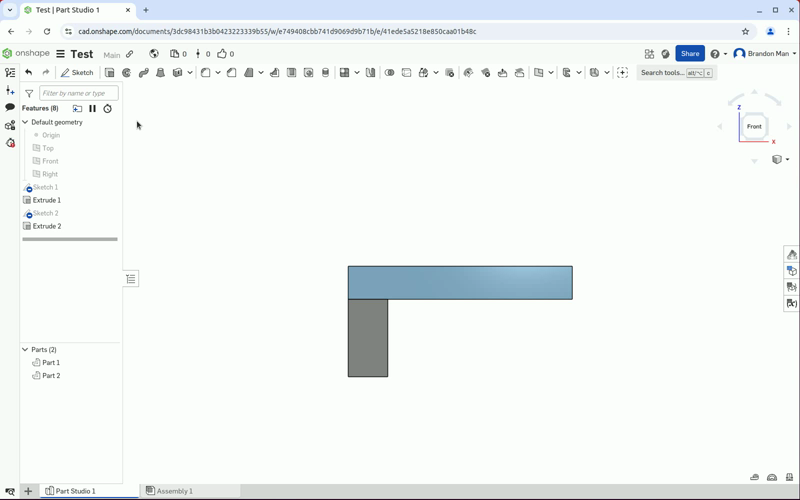
key(shift+h)
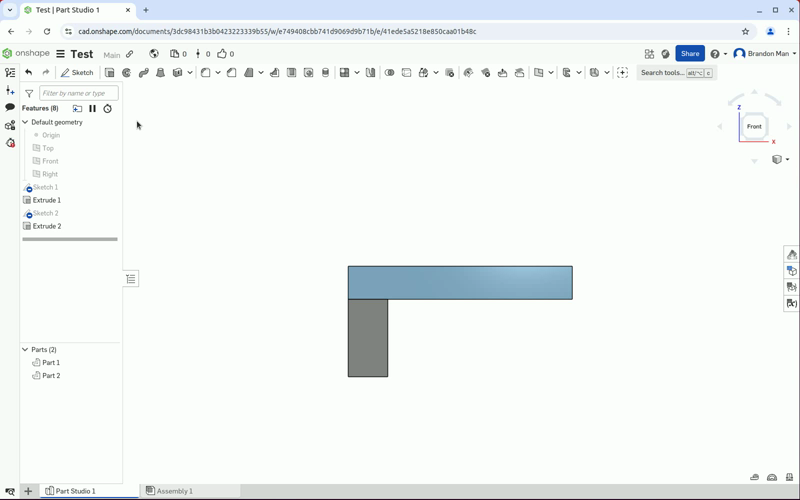
mouse_move(73, 189)
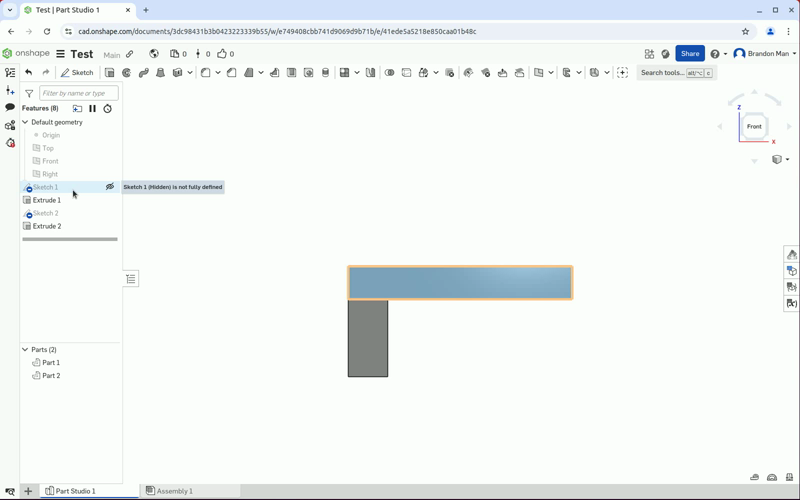
click(73, 189)
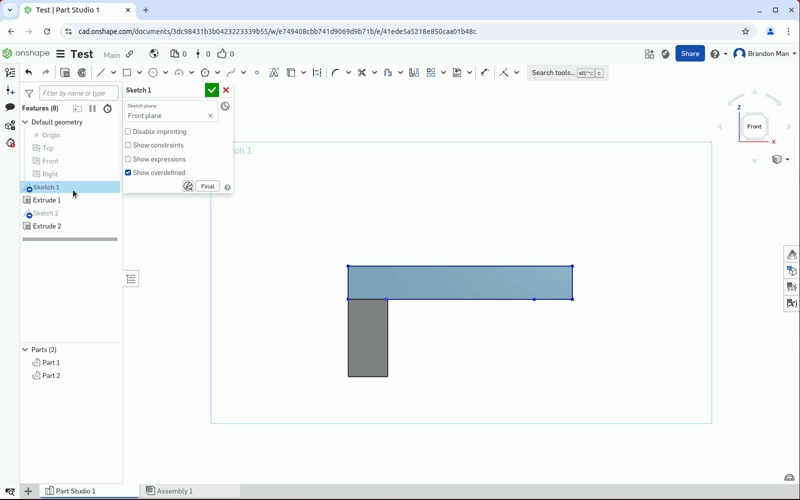
mouse_move(229, 92)
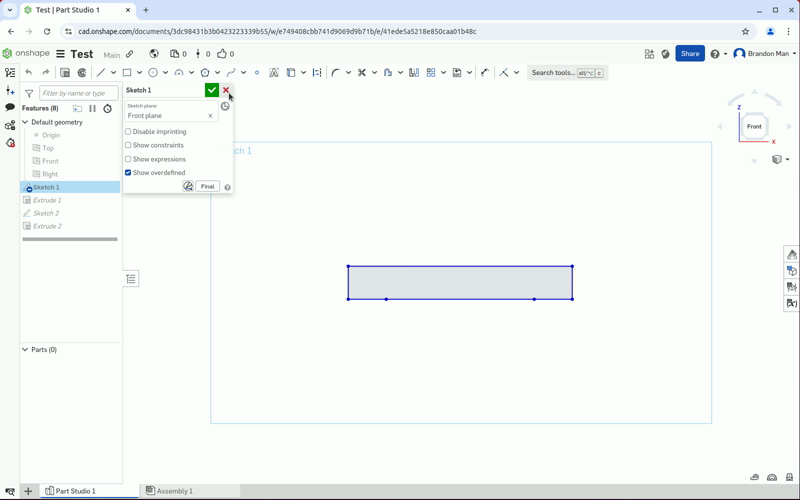
click(229, 92)
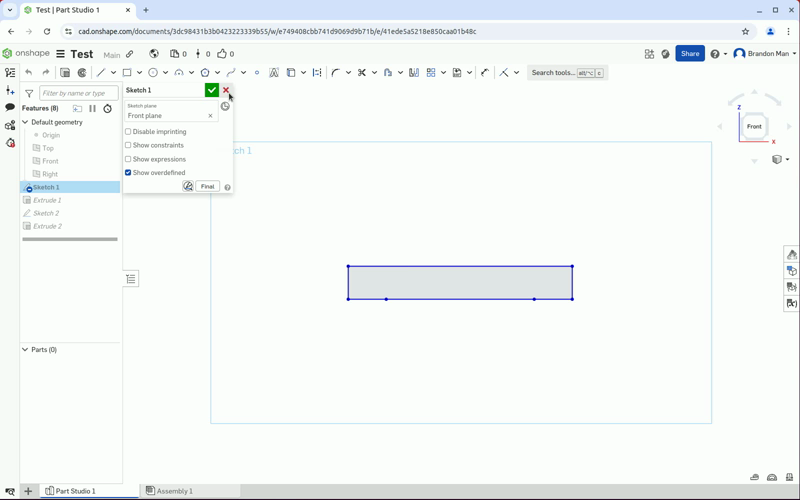
key(shift+s)
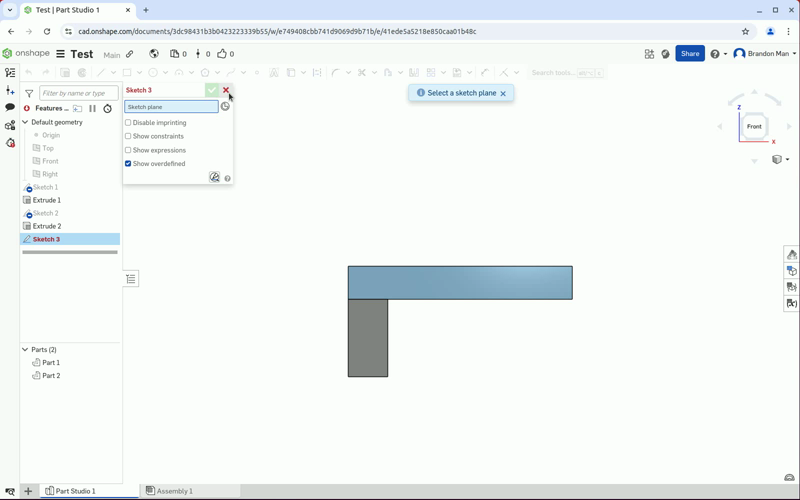
mouse_move(73, 163)
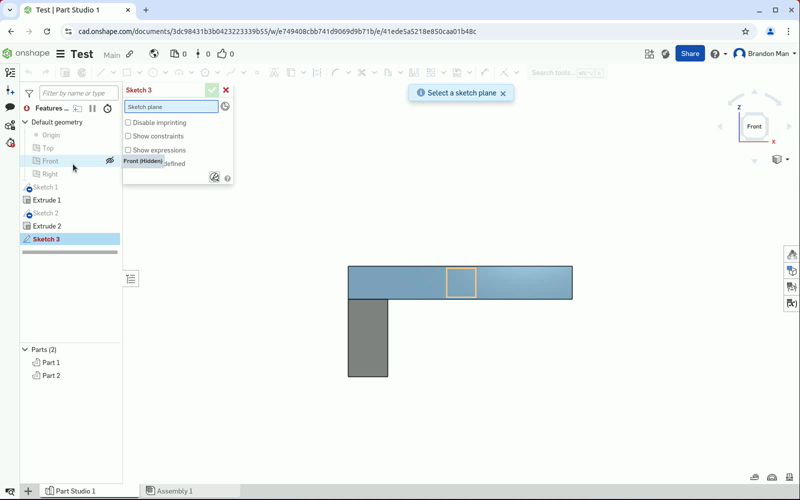
click(73, 163)
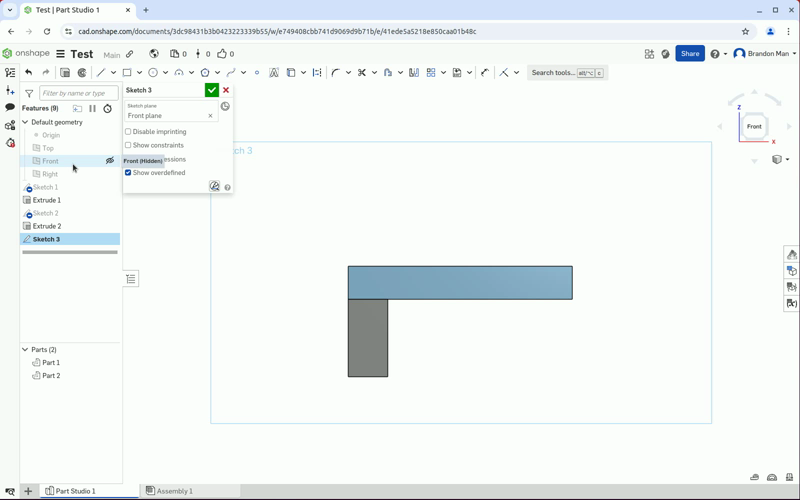
mouse_move(73, 352)
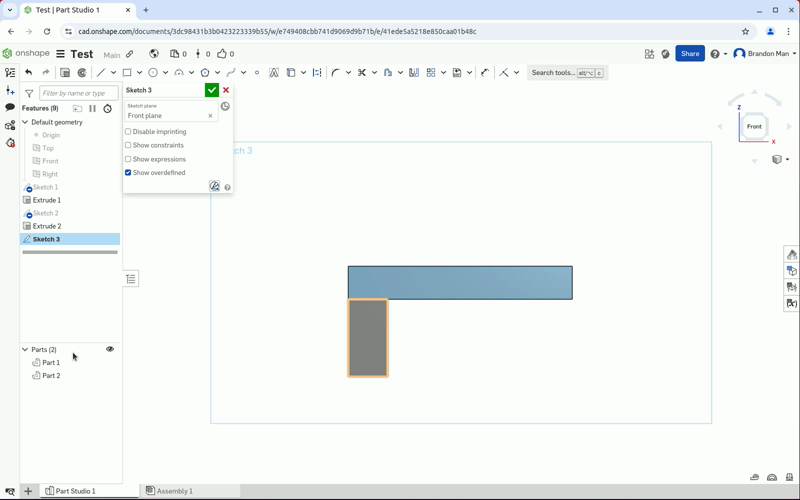
key(y)
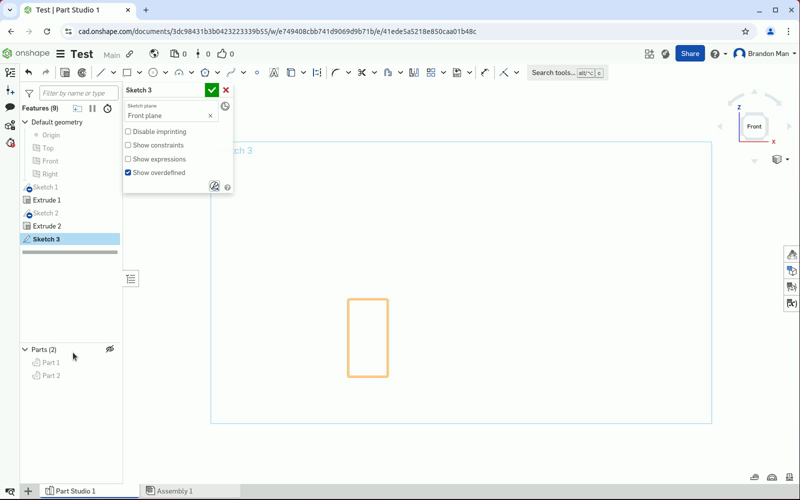
key(l)
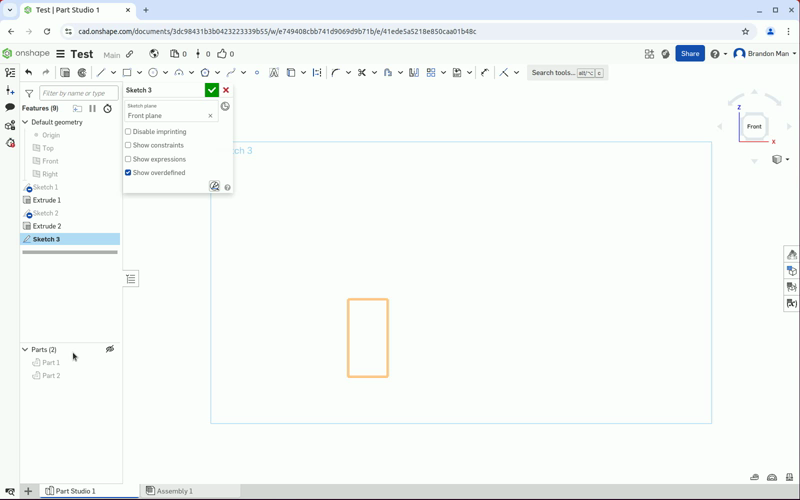
key_down(shift)
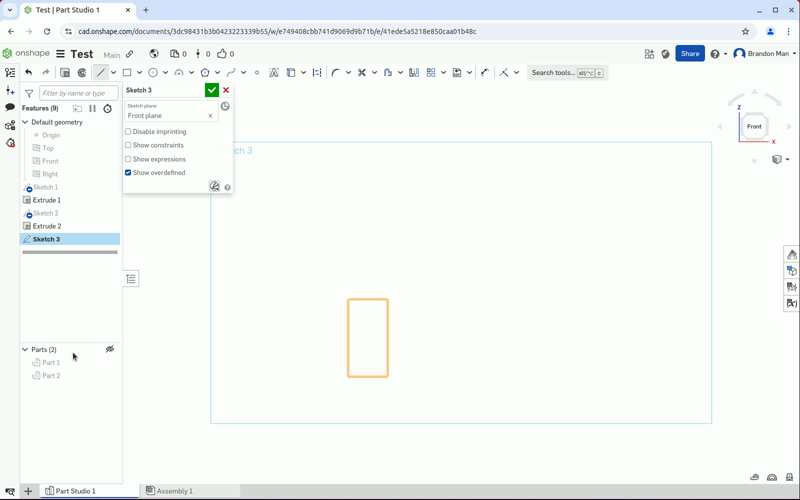
mouse_move(534, 376)
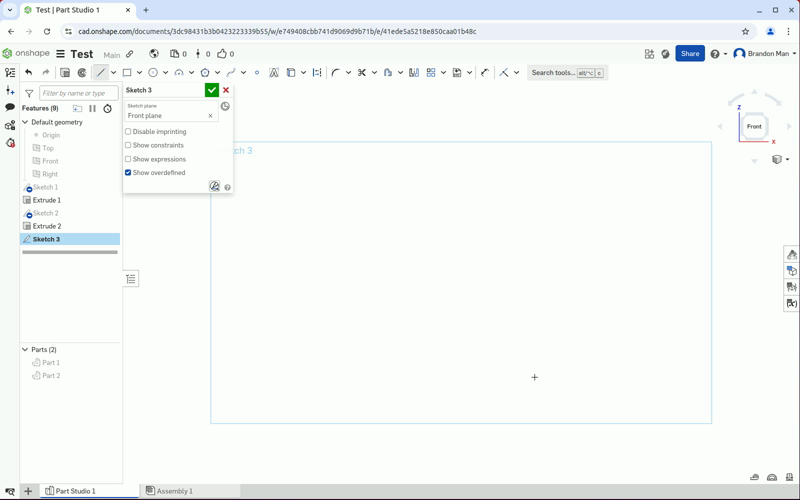
click(534, 376)
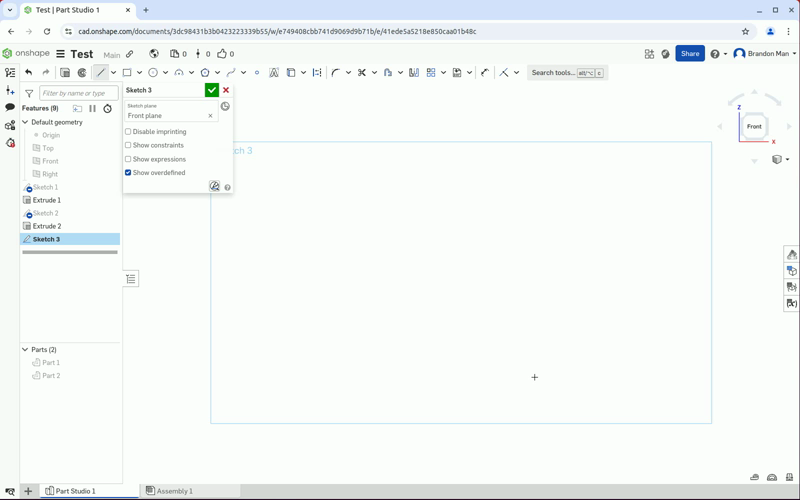
key_up(shift)
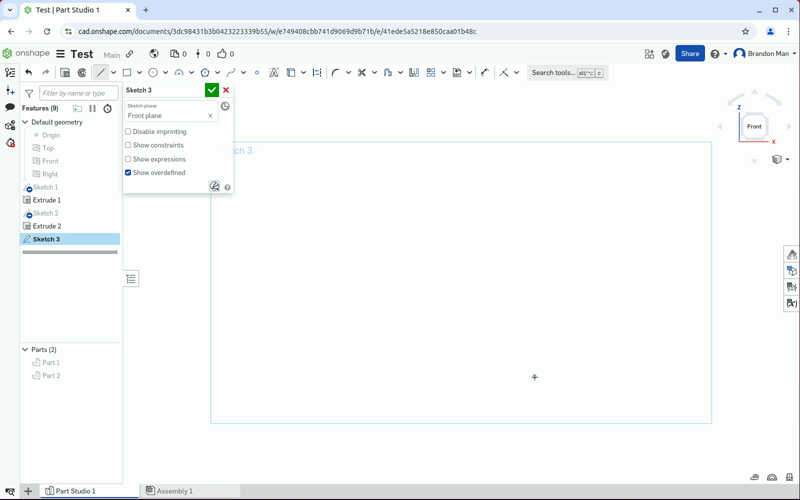
key_down(shift)
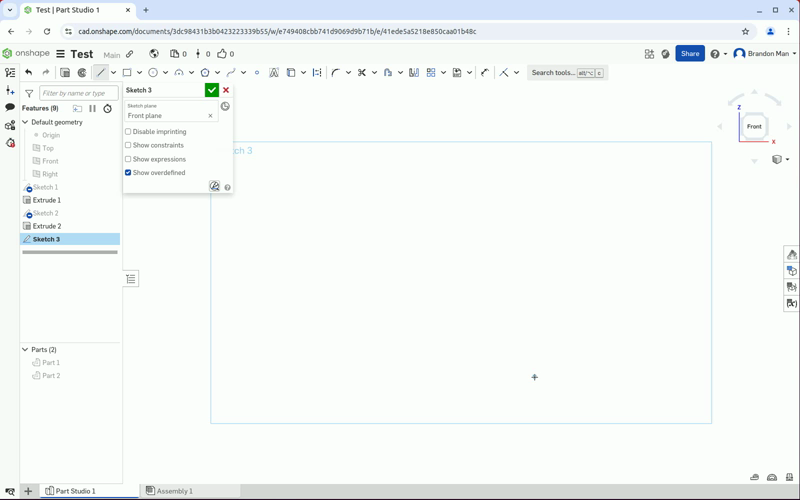
mouse_move(564, 376)
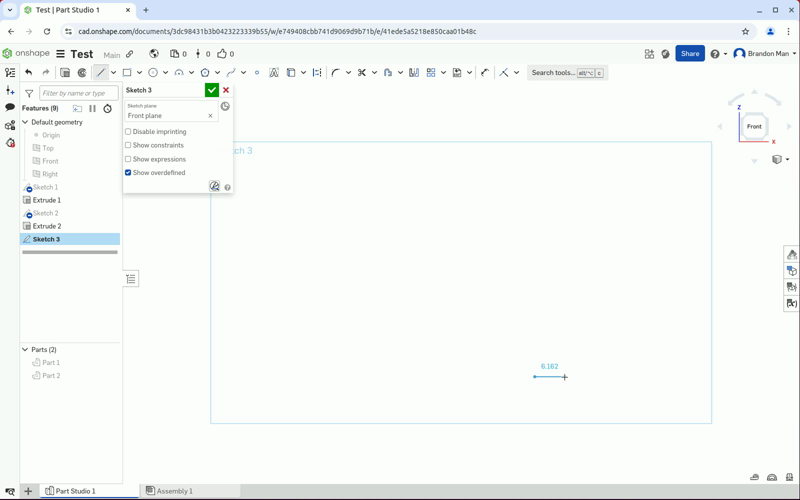
mouse_move(573, 376)
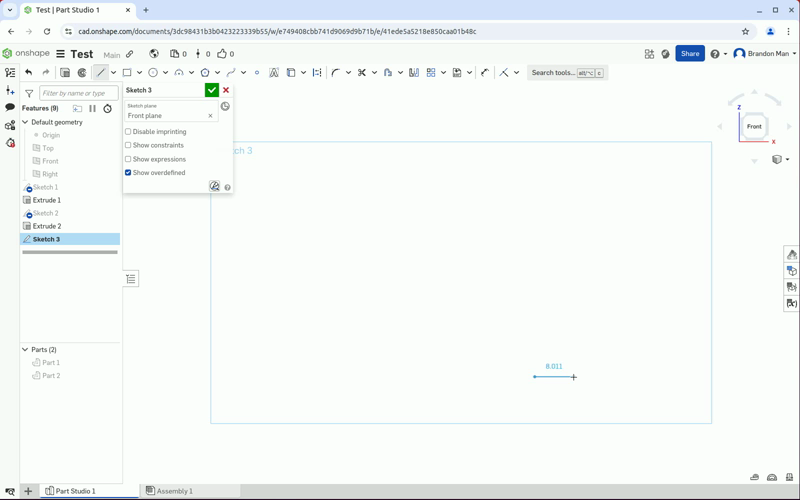
click(573, 376)
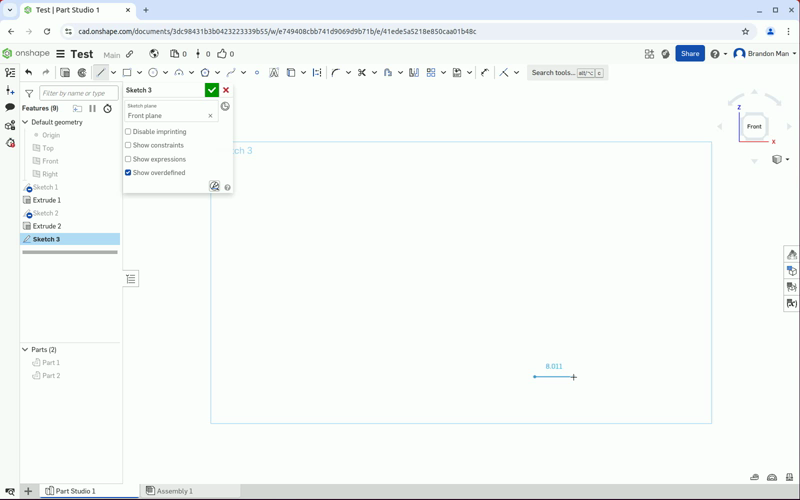
key_up(shift)
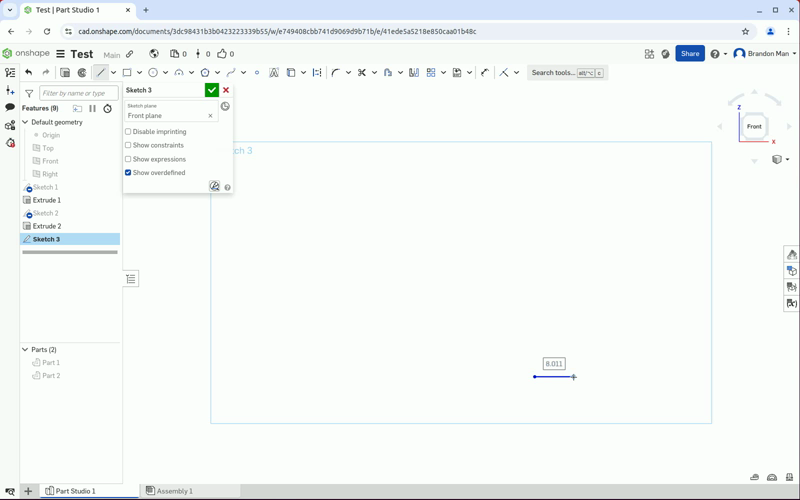
key_down(shift)
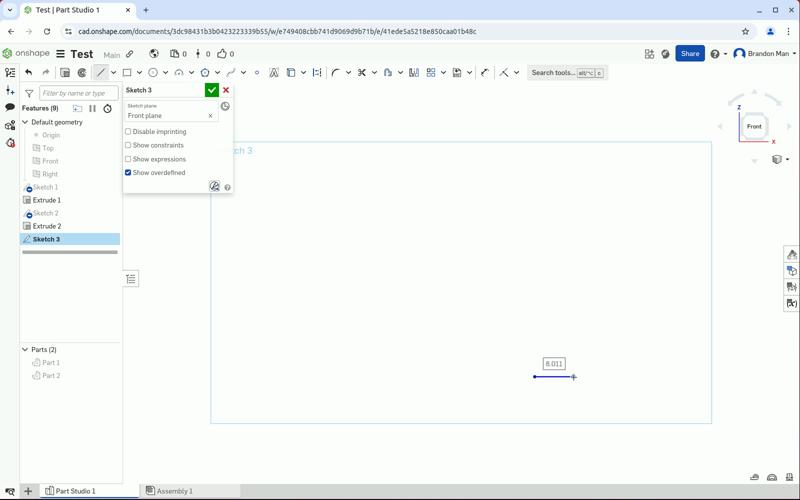
mouse_move(573, 299)
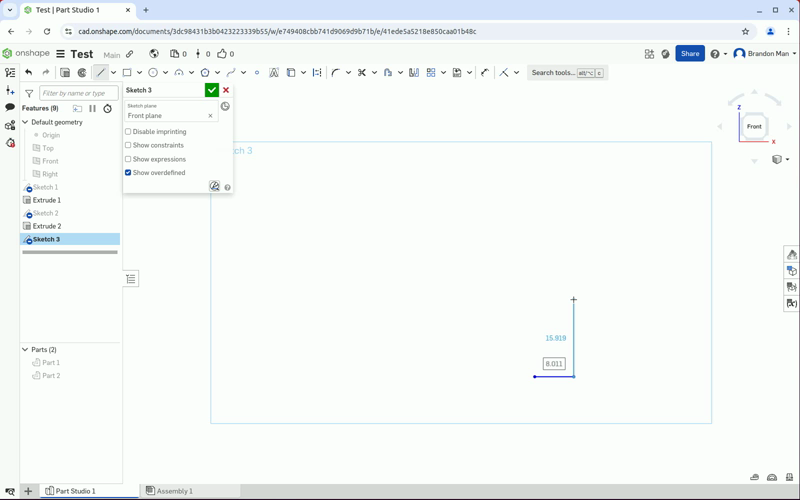
click(573, 299)
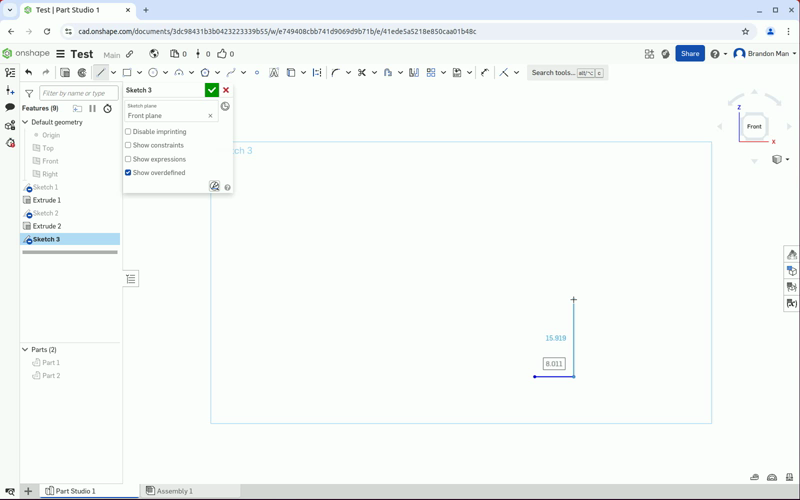
key_up(shift)
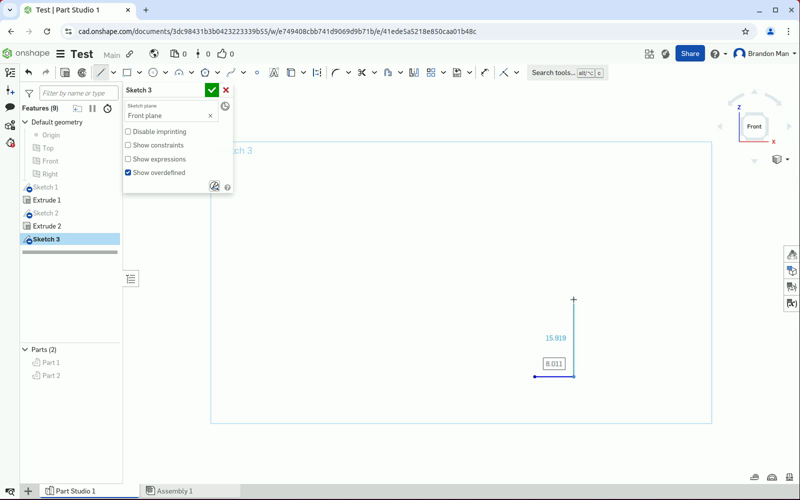
key_down(shift)
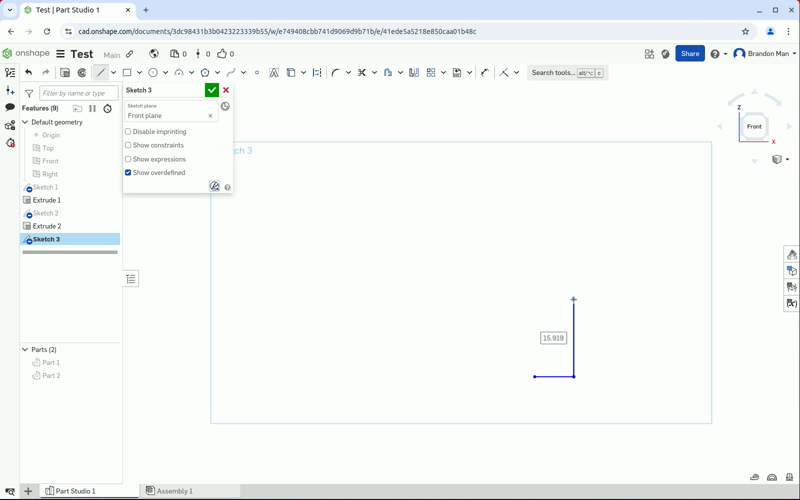
mouse_move(589, 299)
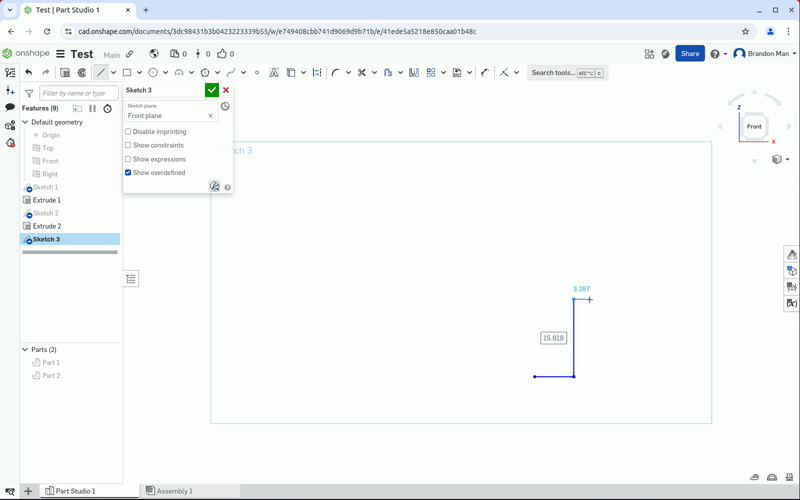
mouse_move(534, 299)
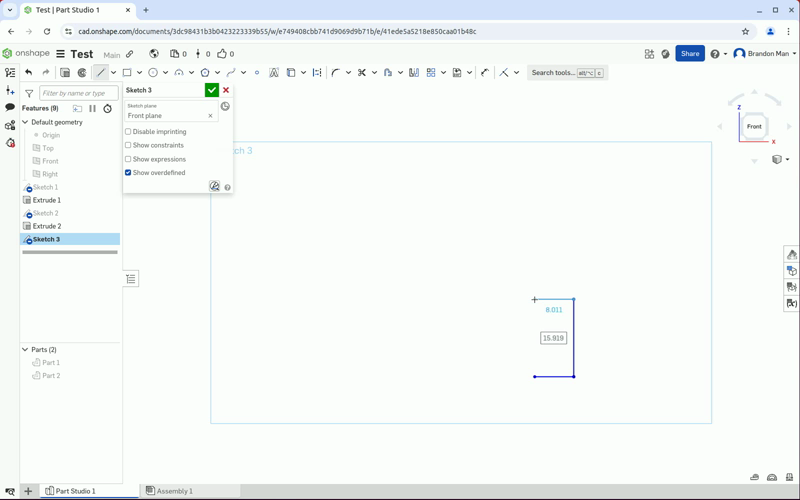
click(534, 299)
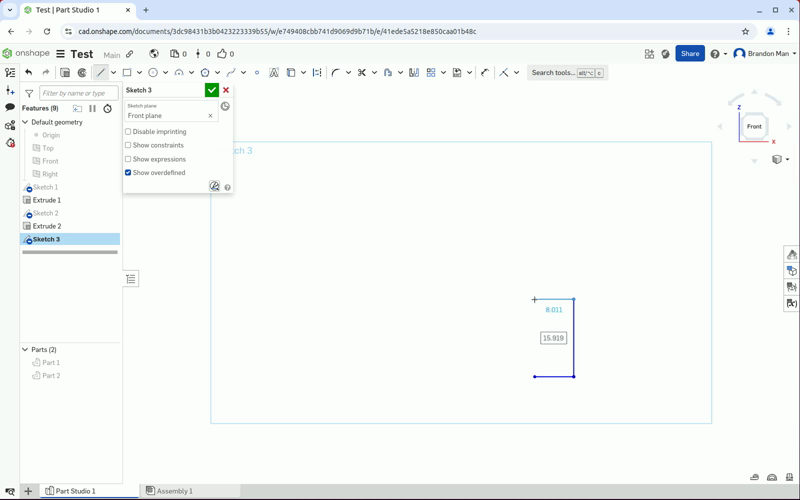
key_up(shift)
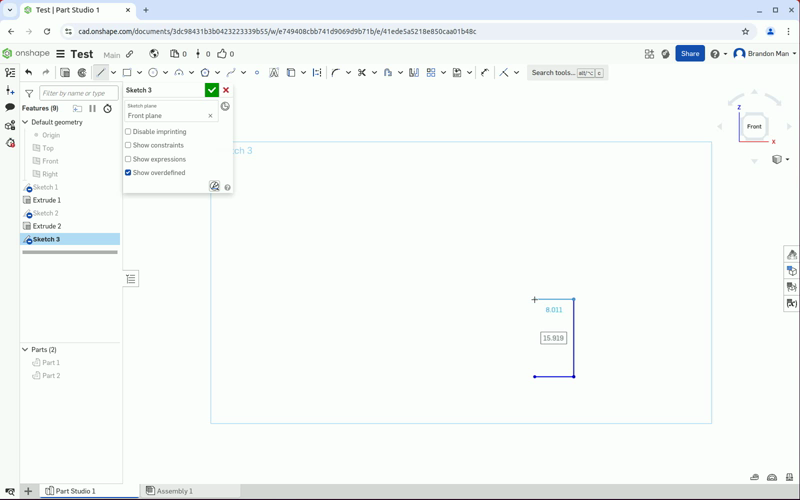
key_down(shift)
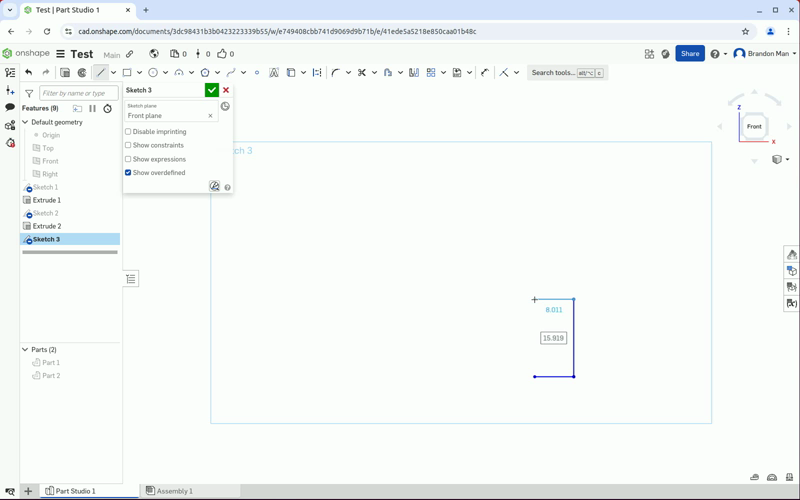
mouse_move(534, 376)
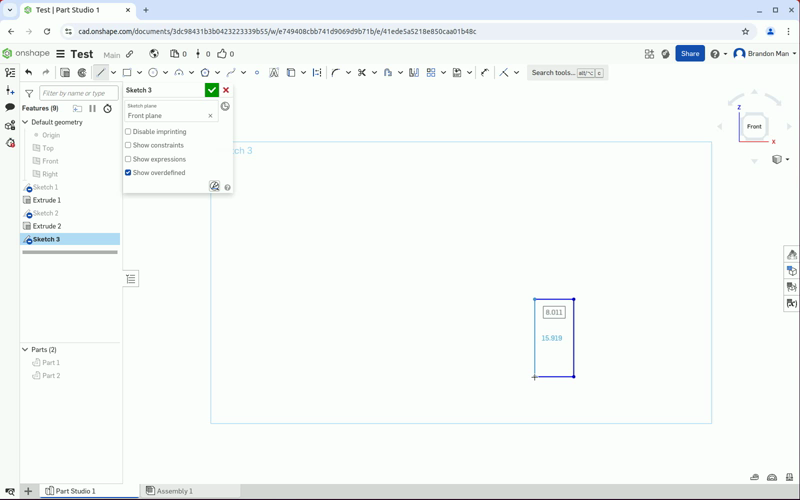
key_up(shift)
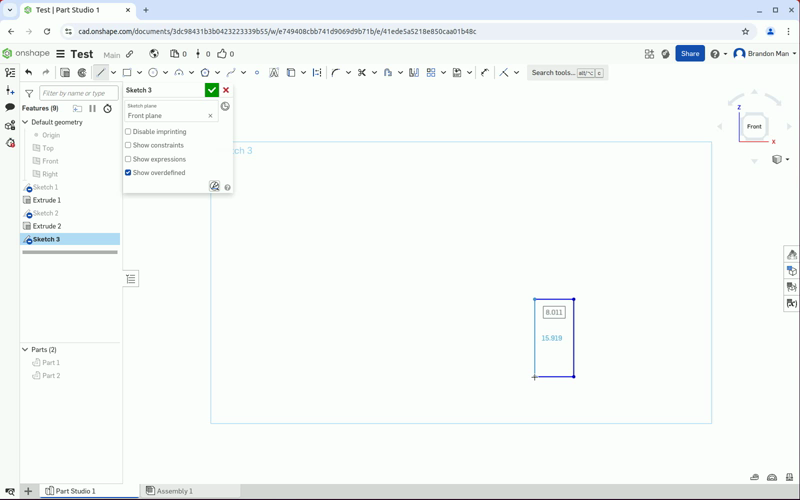
click(534, 376)
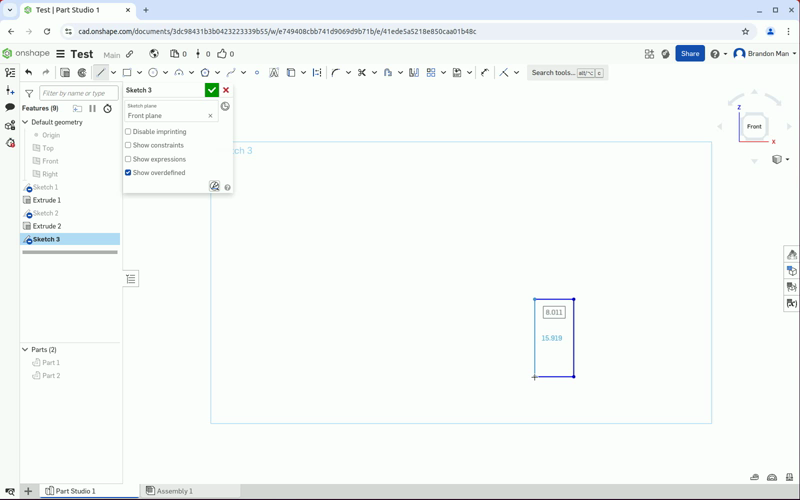
key(esc)
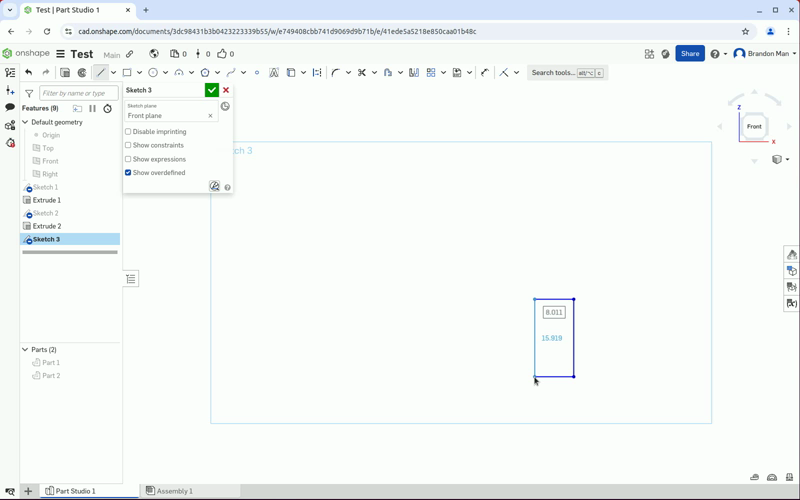
mouse_move(561, 311)
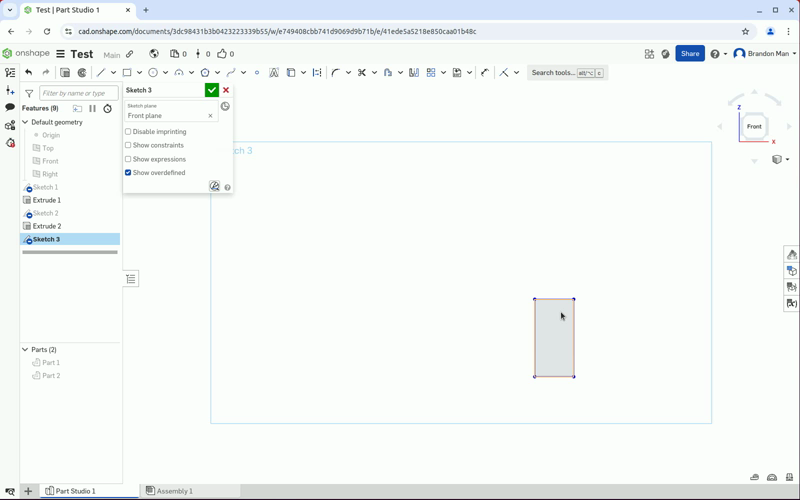
click(561, 311)
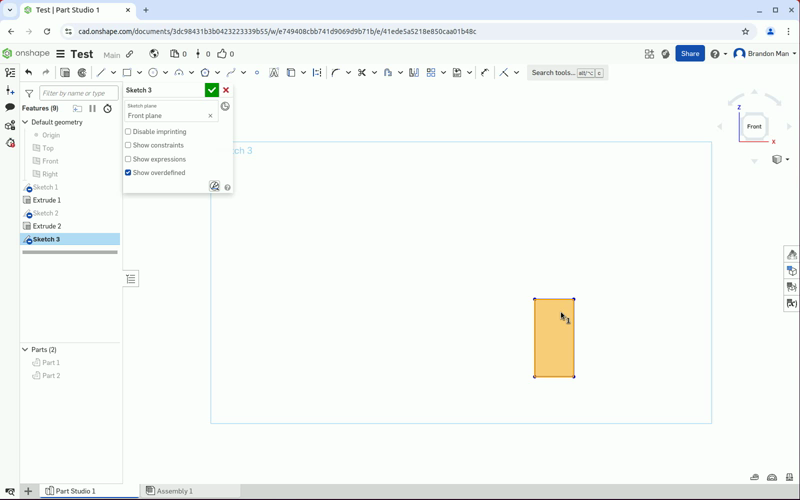
mouse_move(73, 352)
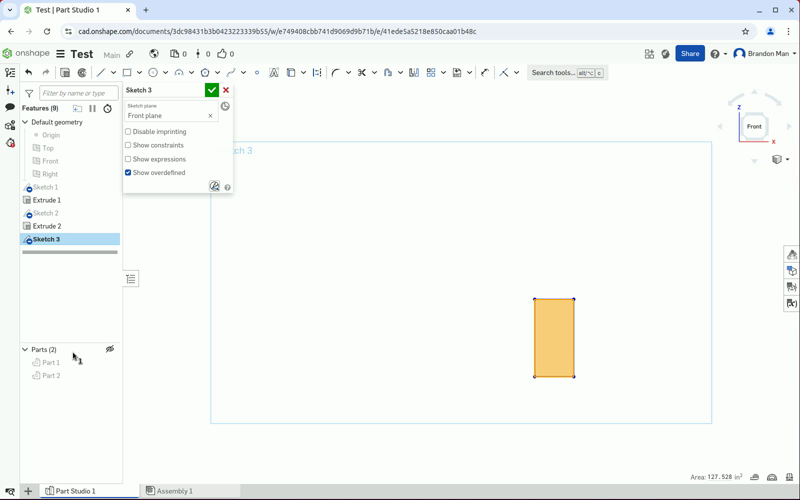
key(shift+y)
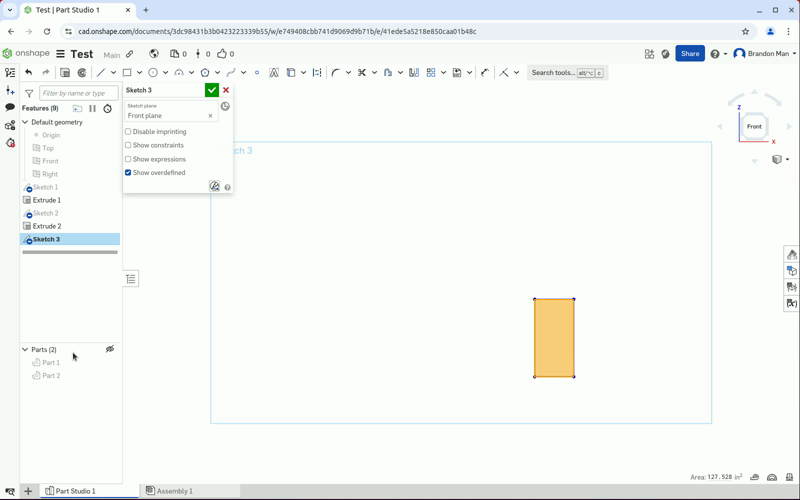
key(shift+e)
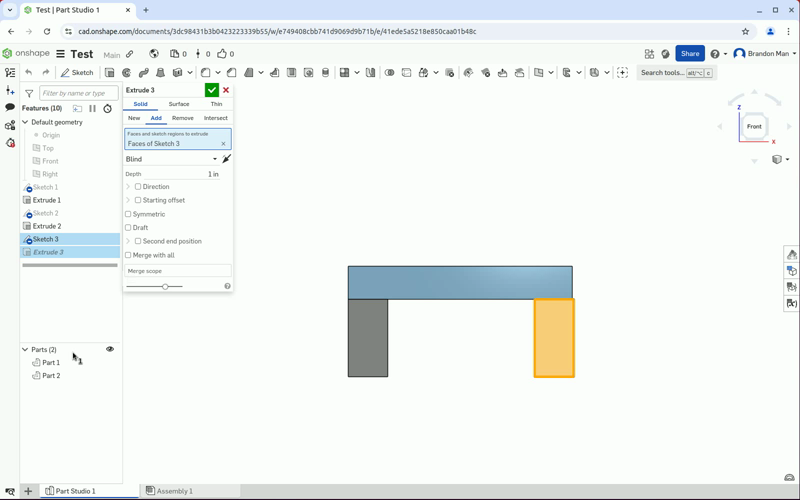
mouse_move(143, 106)
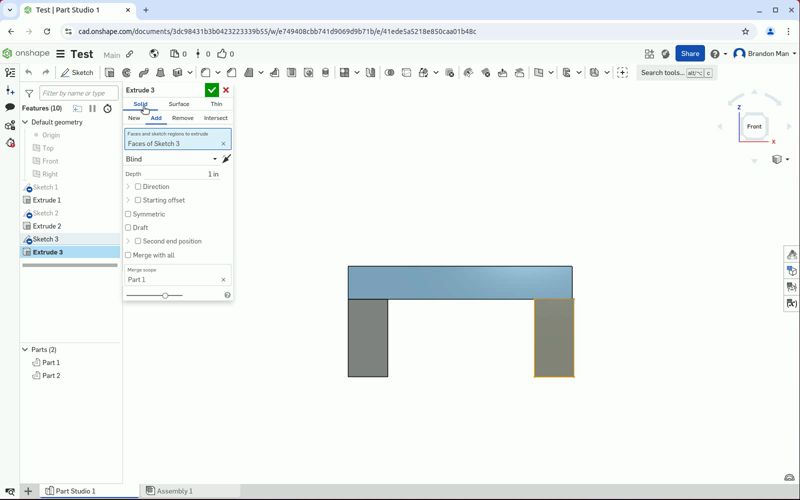
click(143, 106)
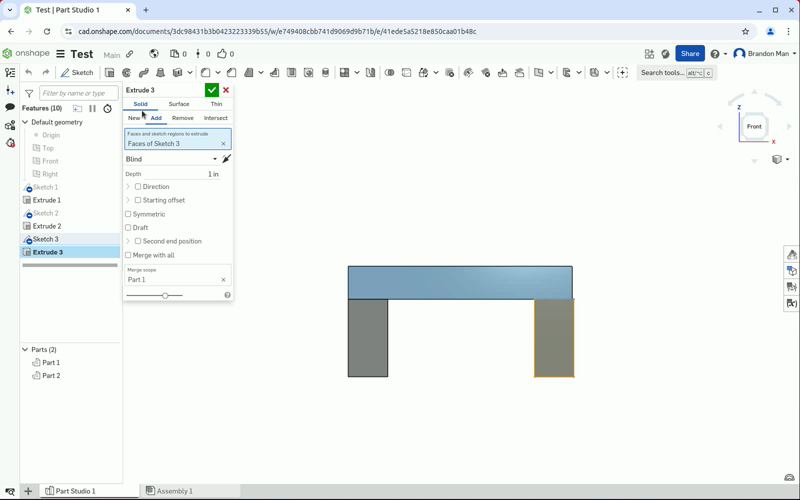
mouse_move(137, 120)
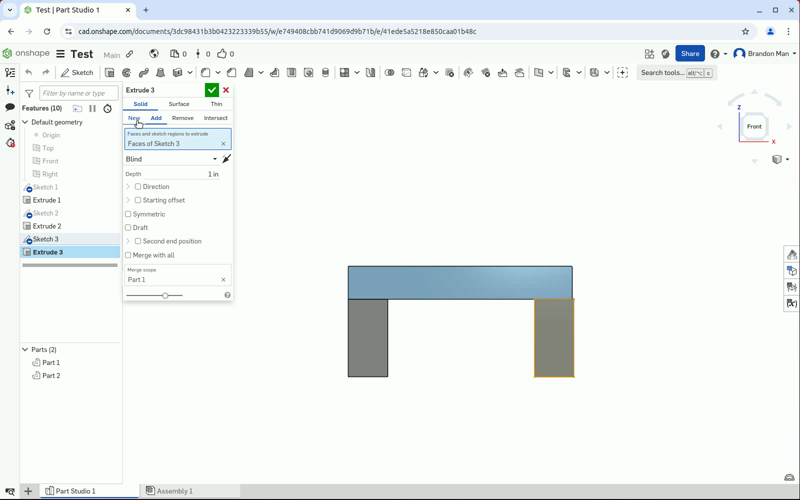
click(137, 120)
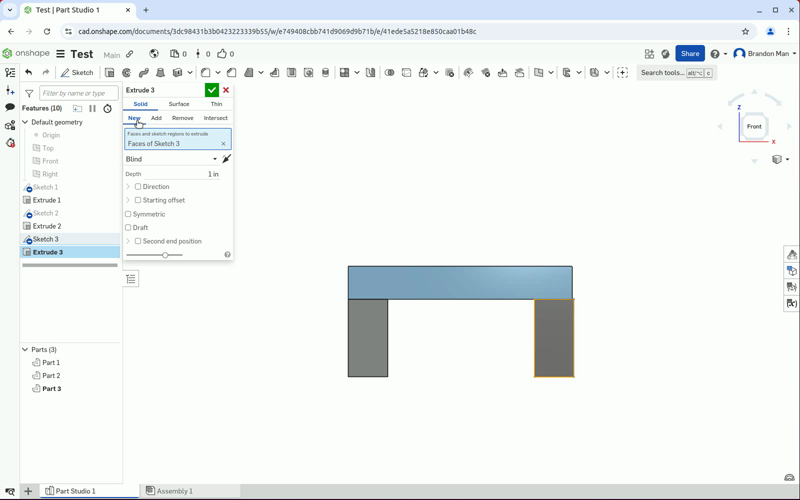
key(tab, 4)
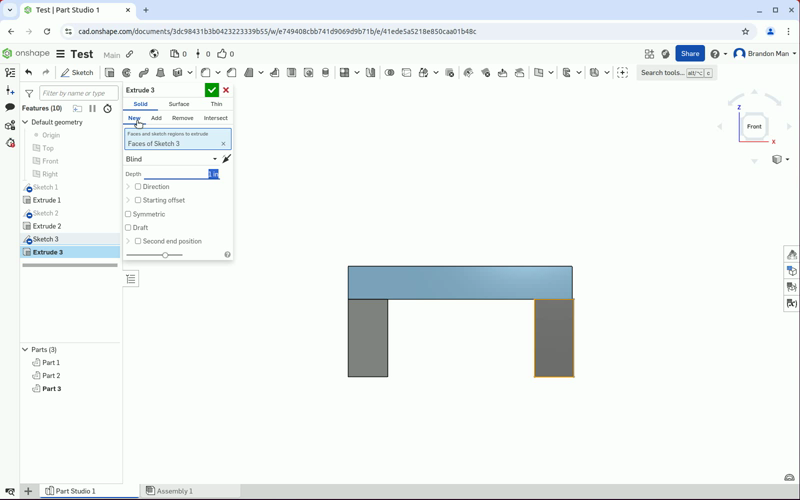
text(13.239)
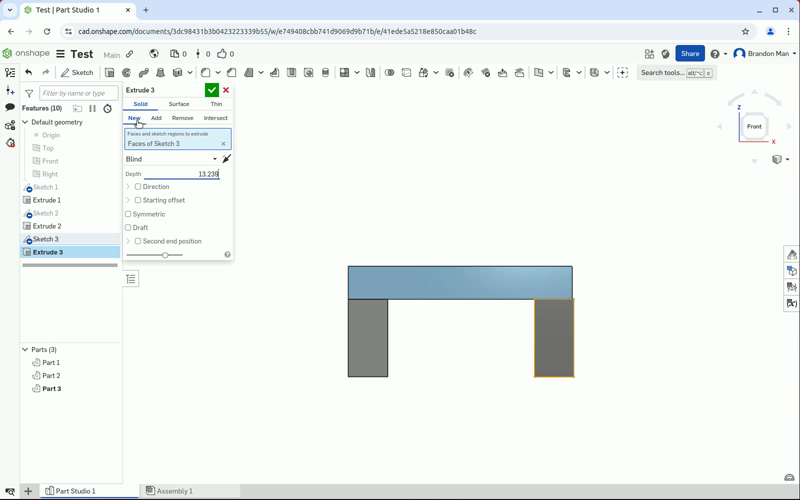
key(enter)
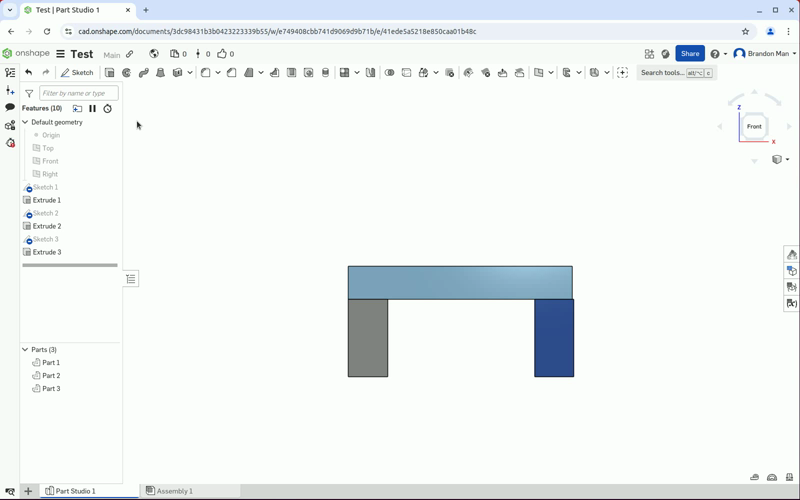
key(shift+h)
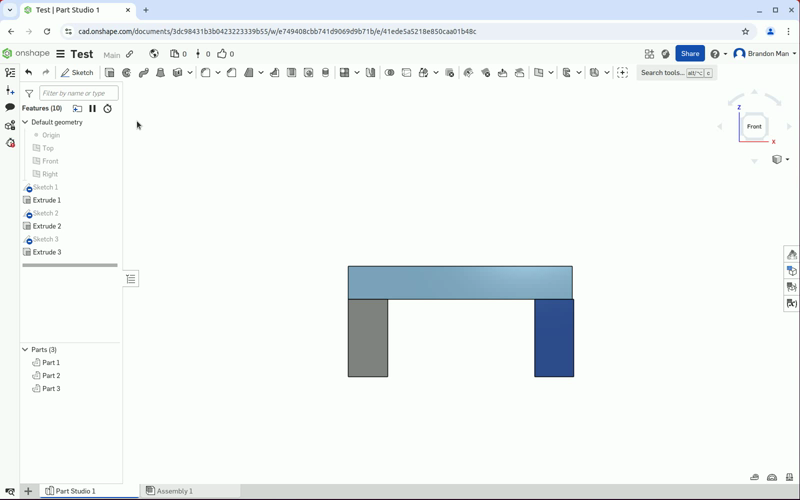
key(shift+h)
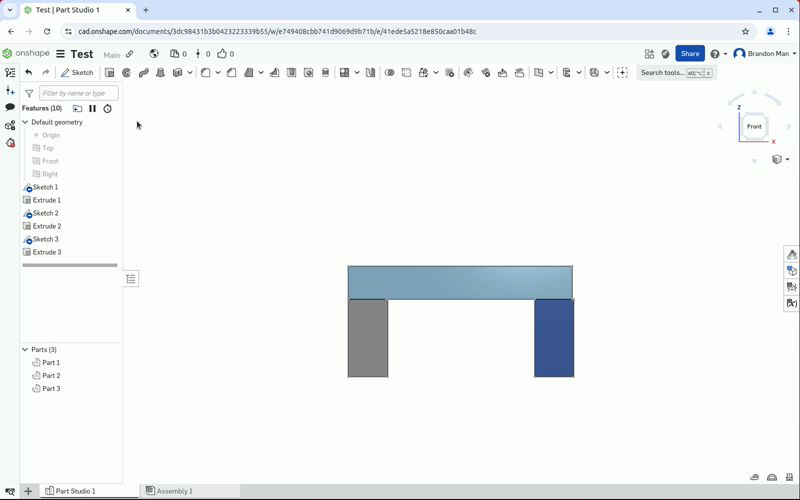
key(shift+7)
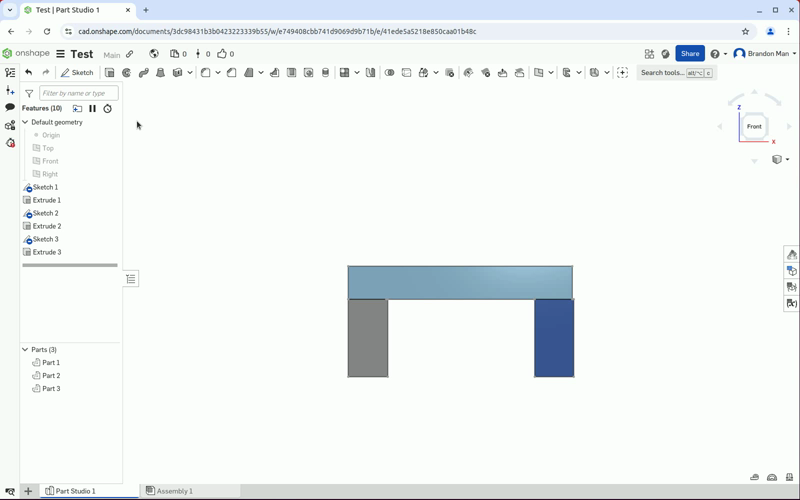
key(left, 2)
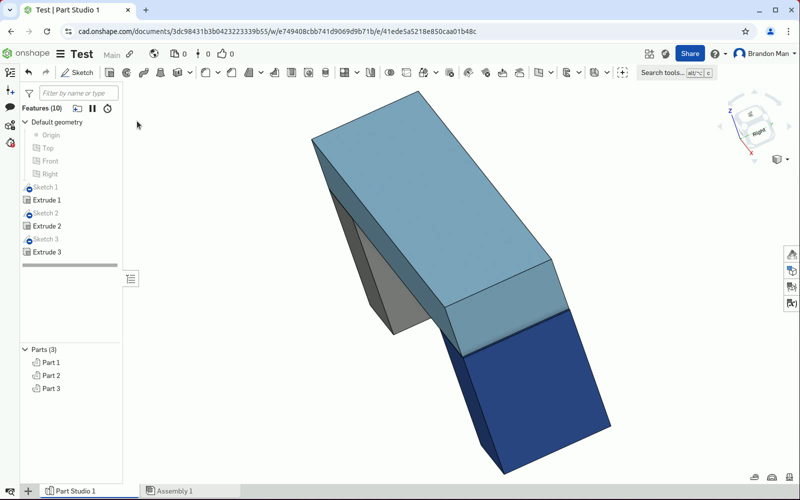
key(down, 2)
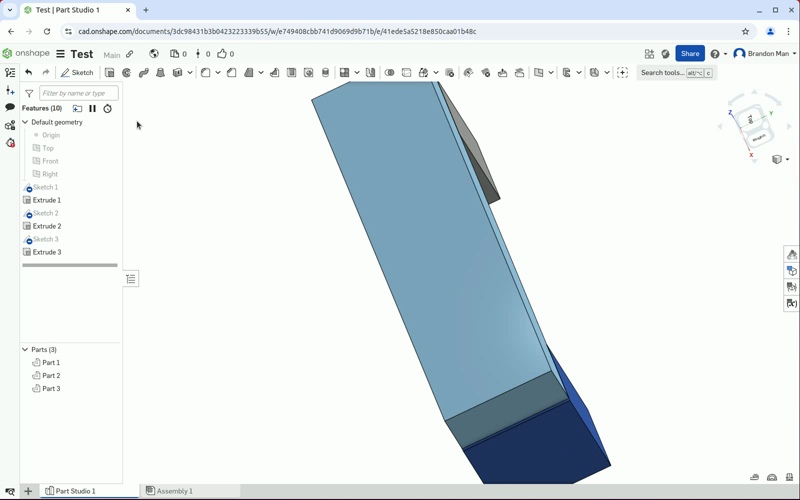
key(up, 2)
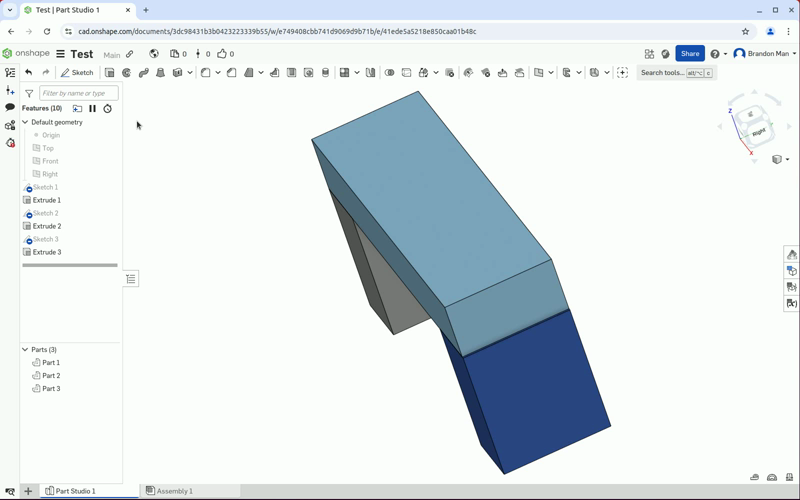
key(right, 2)
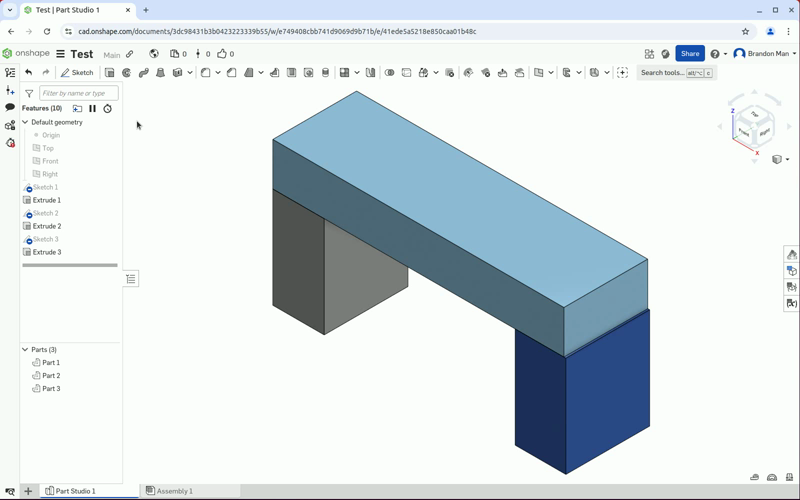
mouse_move(73, 189)
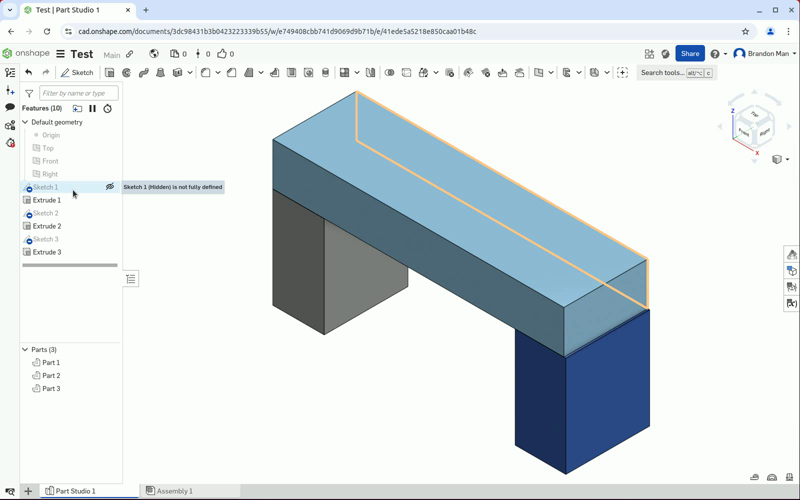
click(73, 189)